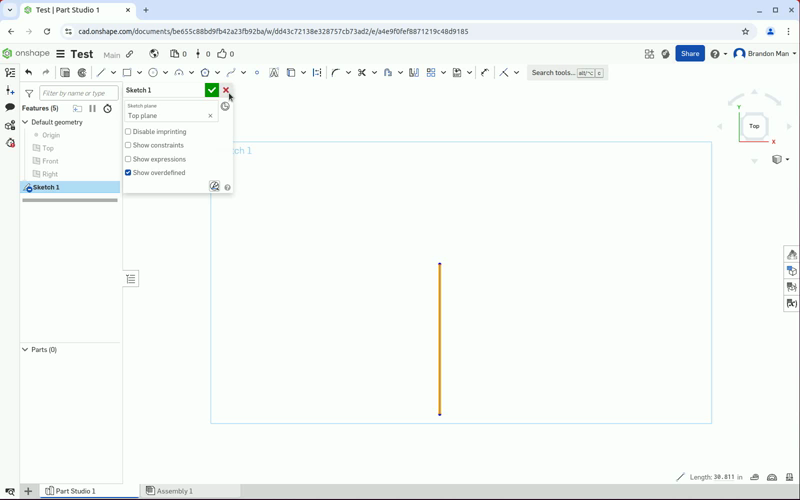
key(shift+h)
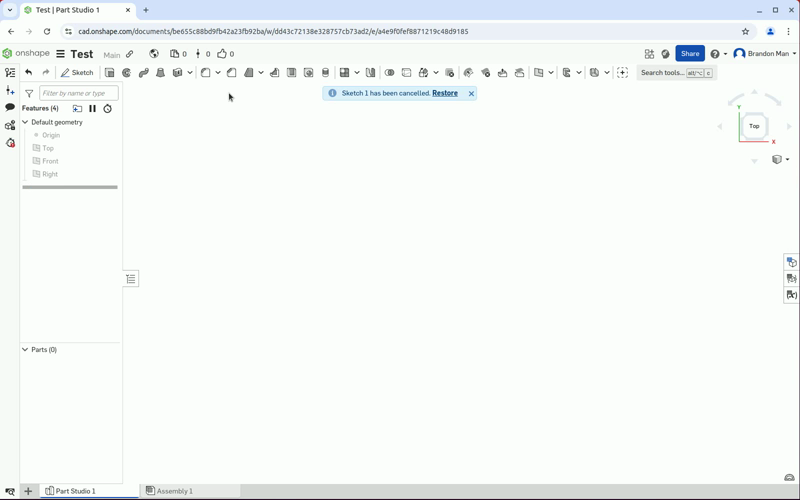
mouse_move(73, 352)
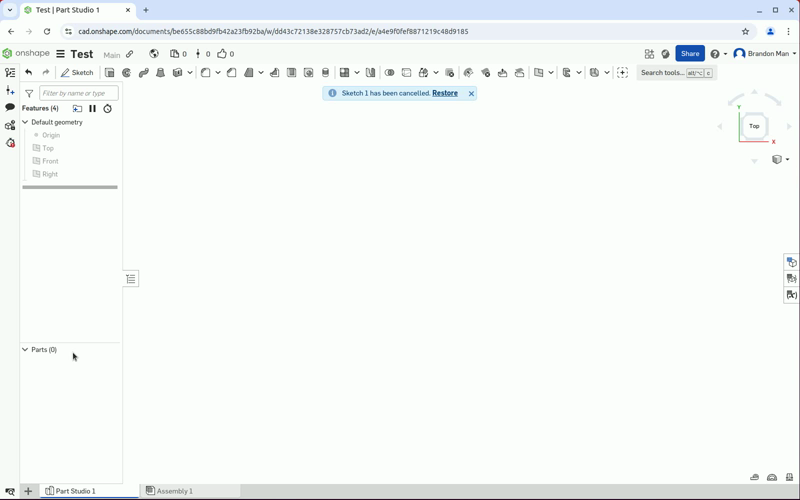
key(y)
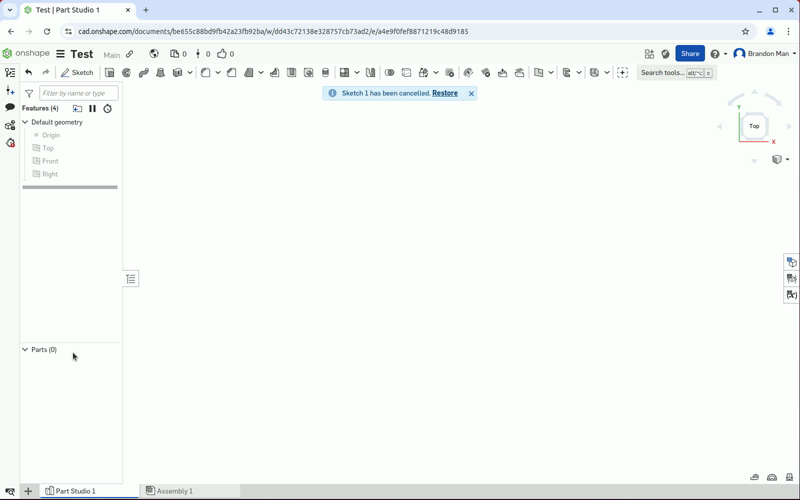
key(shift+p)
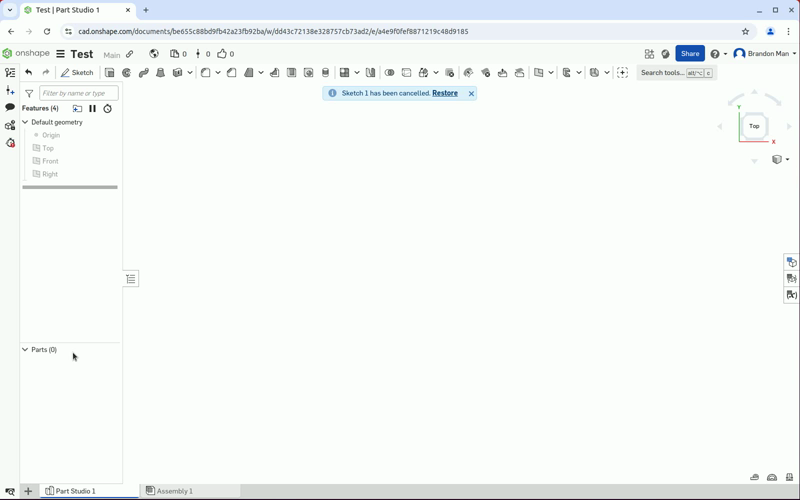
key(space)
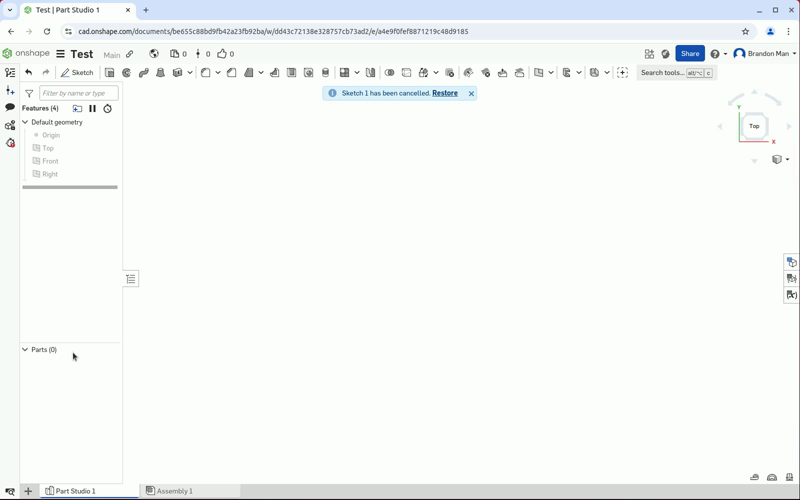
key_down(shift)
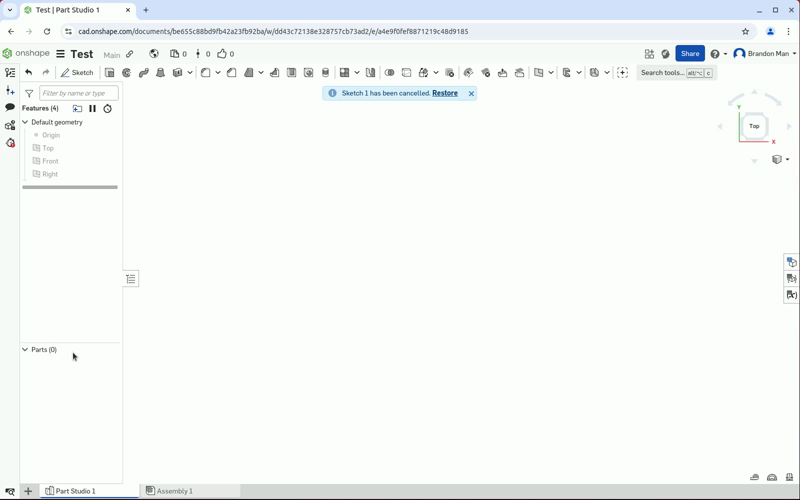
key(up)
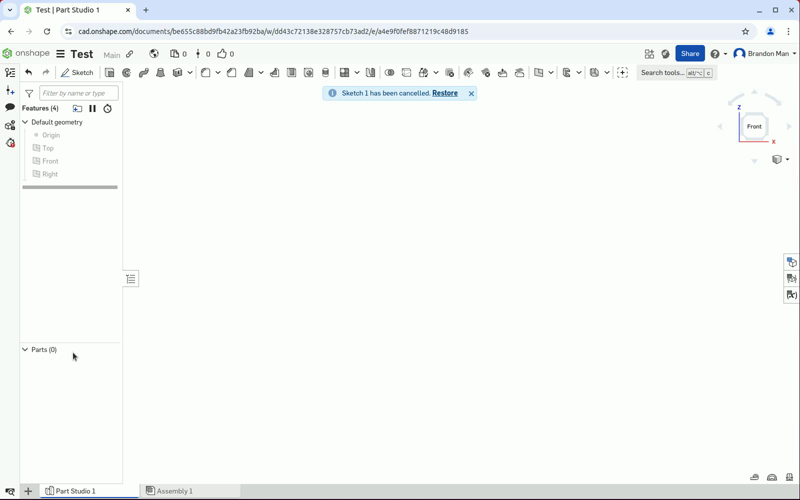
key_up(shift)
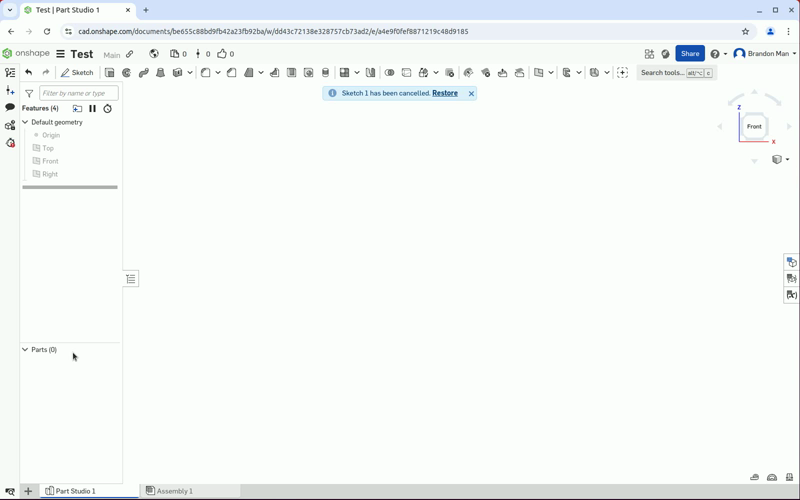
mouse_move(73, 352)
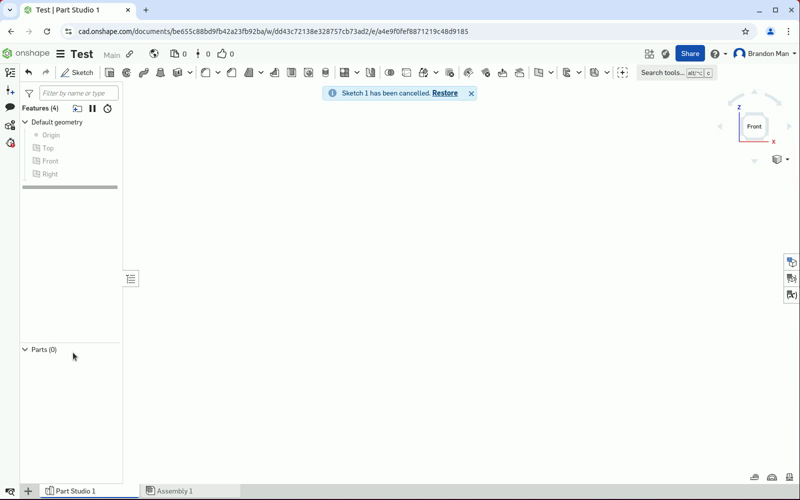
key(shift+y)
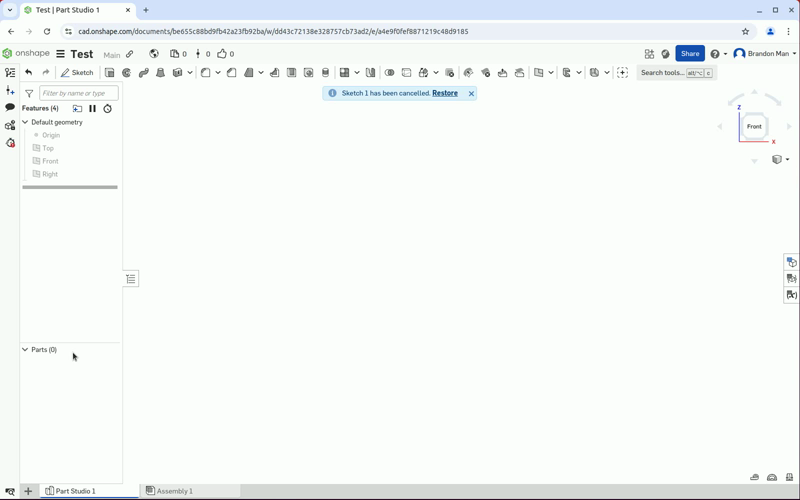
key(shift+s)
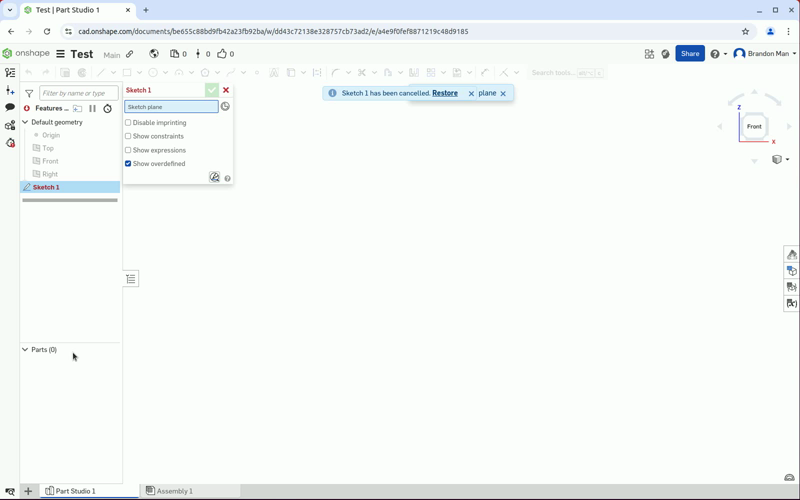
mouse_move(73, 163)
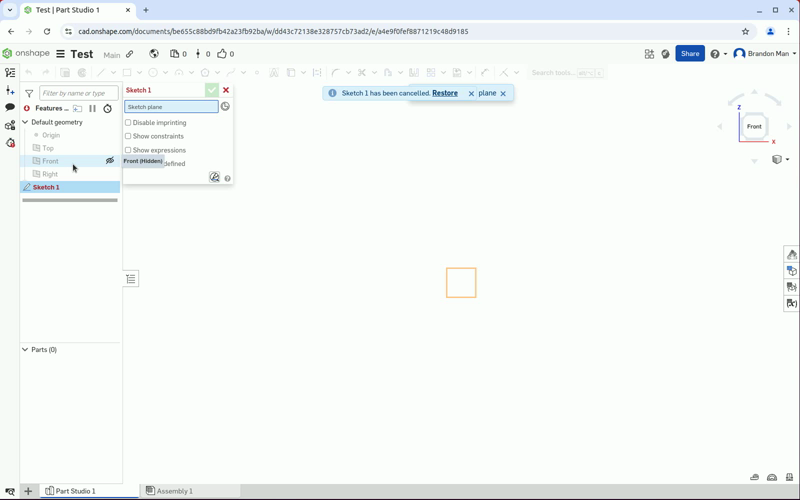
click(73, 163)
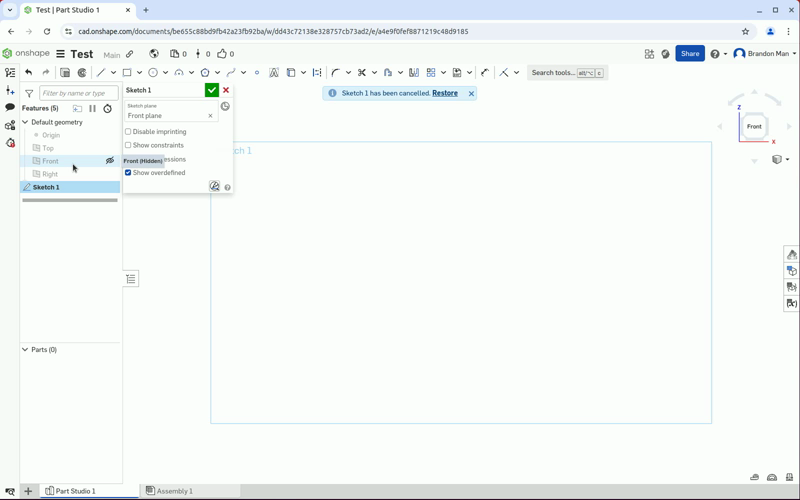
mouse_move(73, 352)
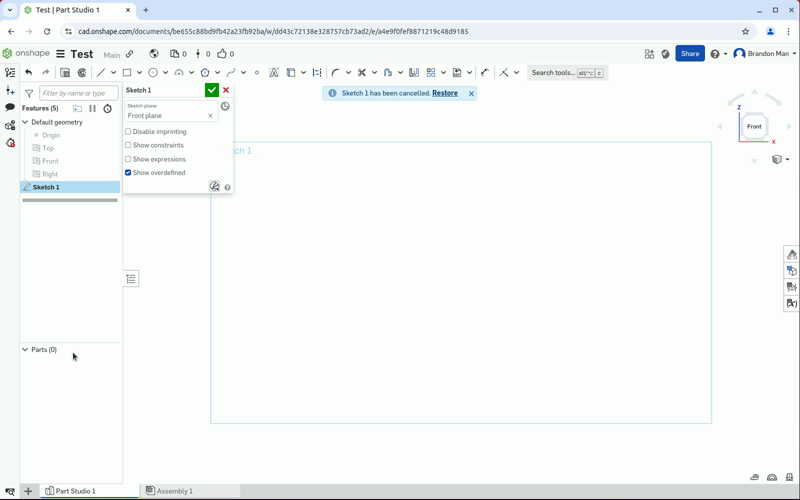
key(y)
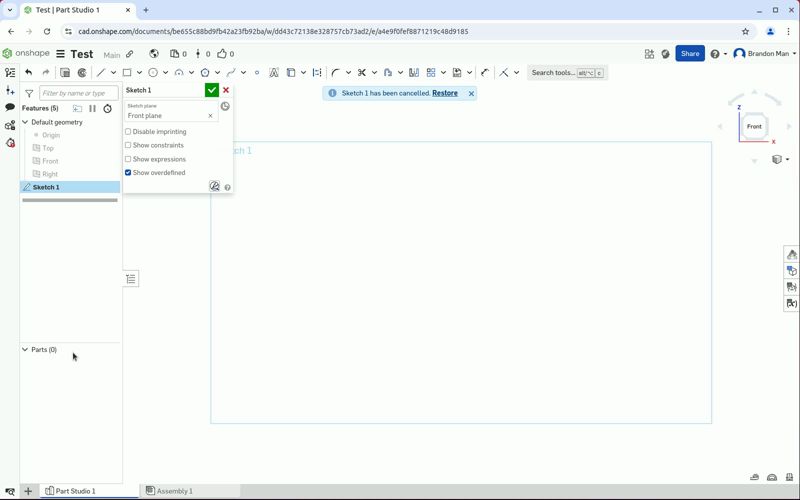
key(c)
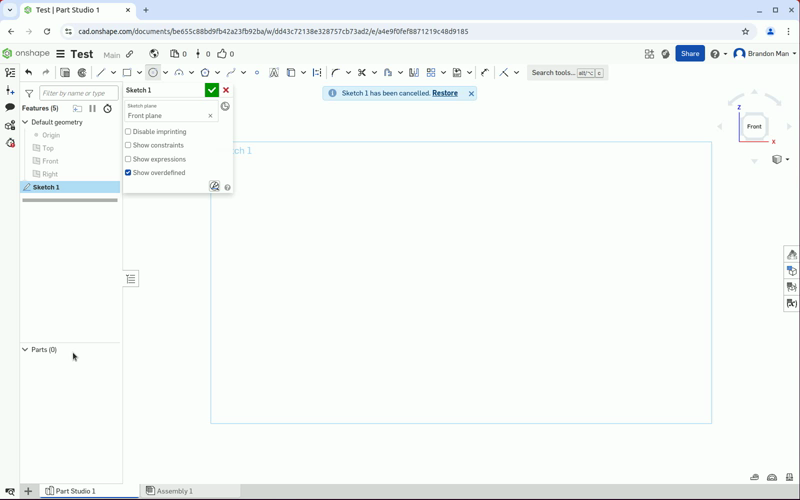
key_down(shift)
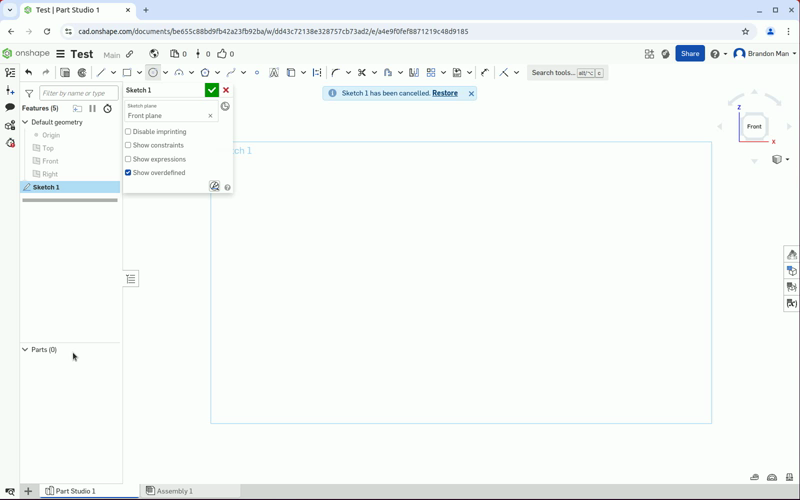
mouse_move(458, 282)
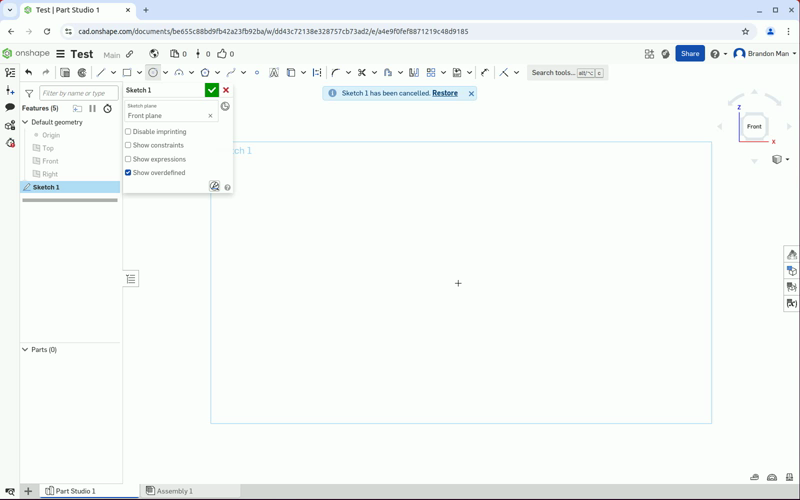
click(458, 282)
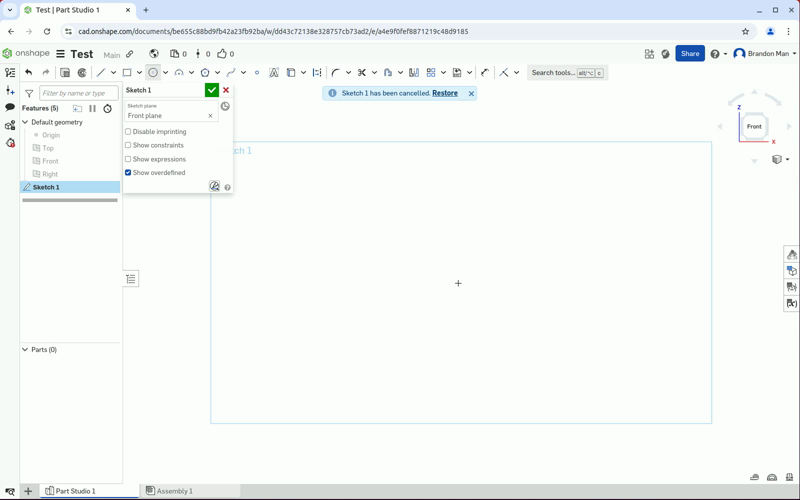
key_up(shift)
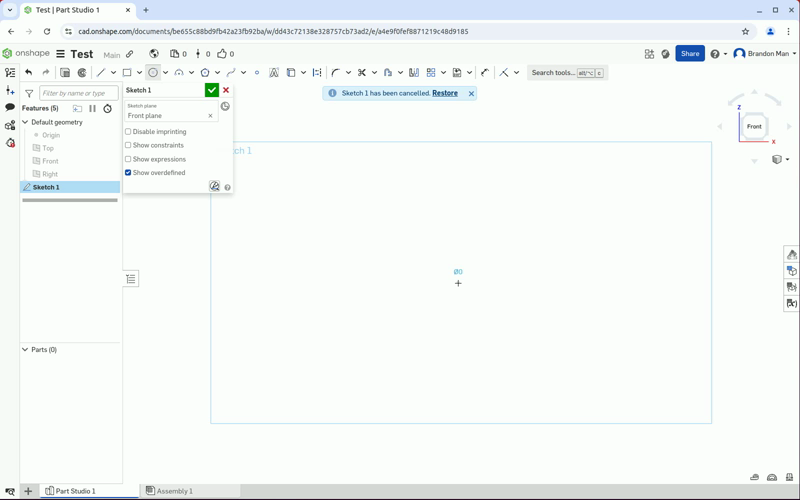
mouse_move(462, 282)
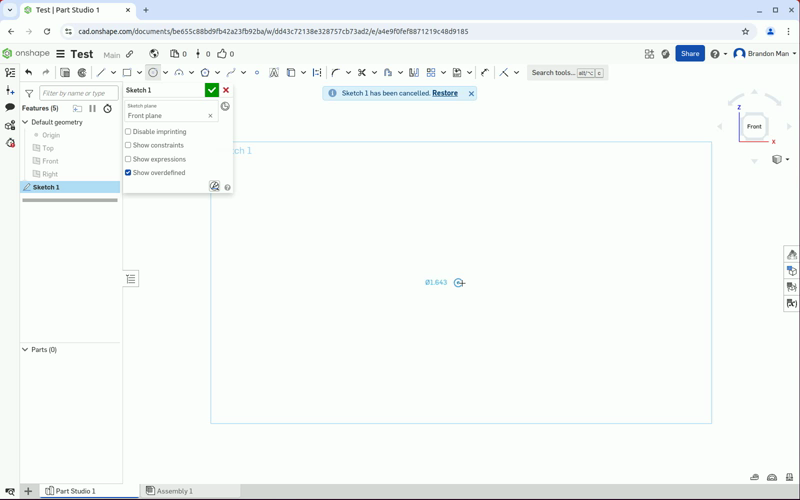
click(462, 282)
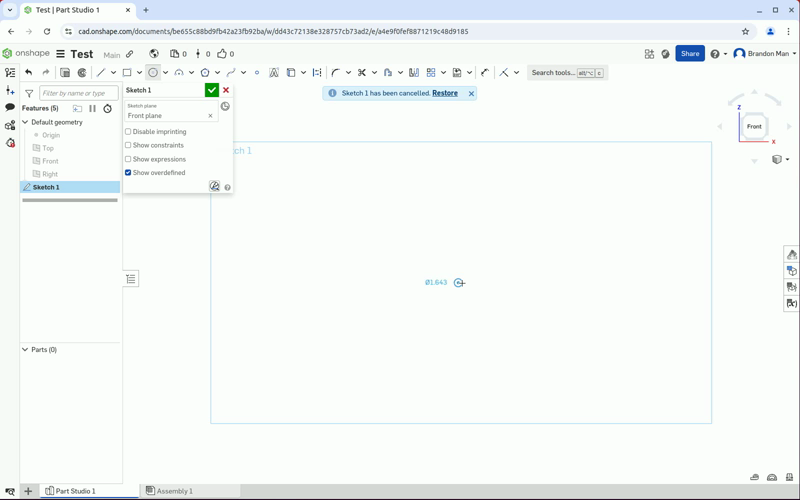
key(esc)
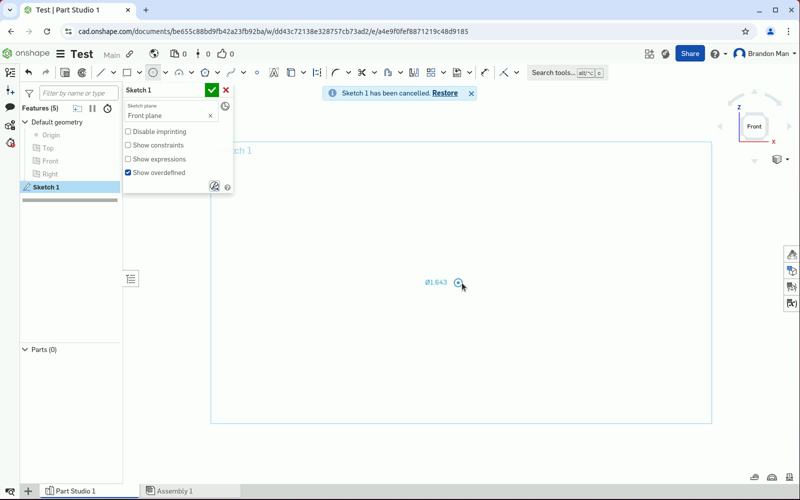
mouse_move(457, 284)
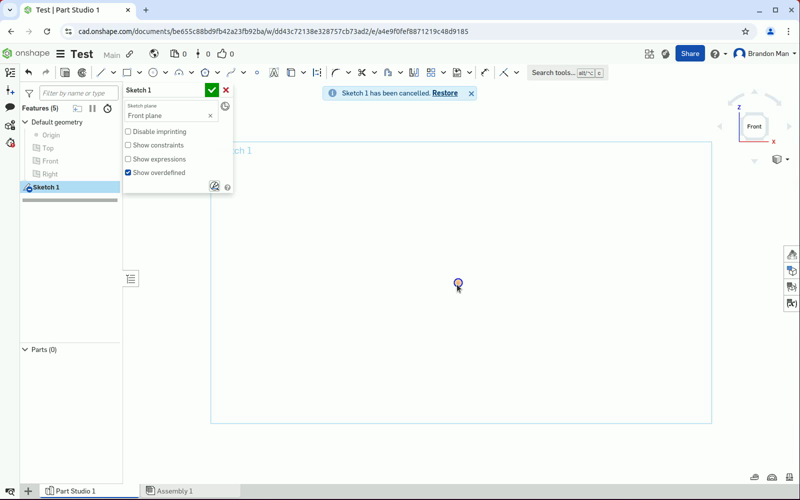
scroll(6)
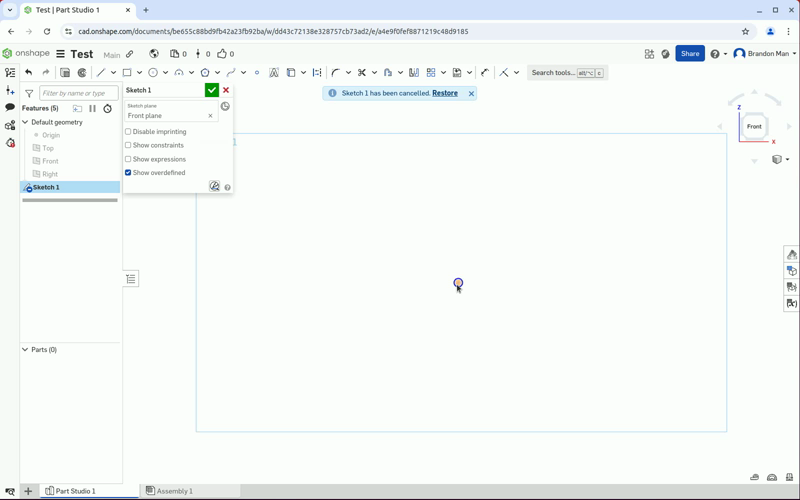
scroll(6)
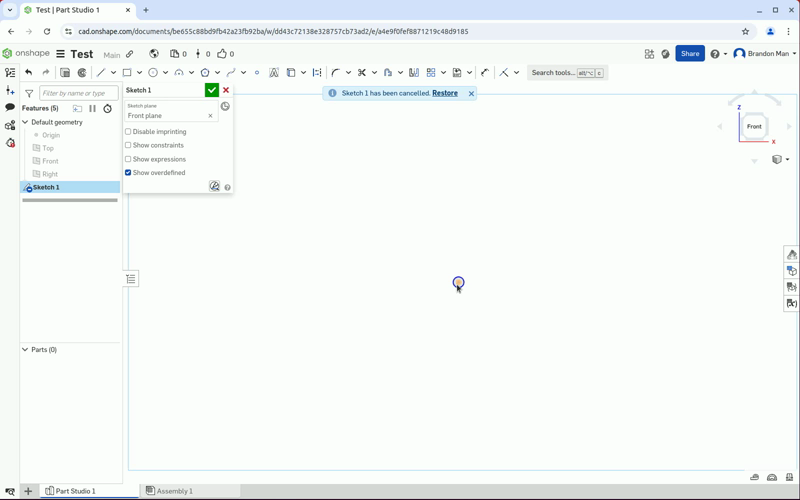
scroll(6)
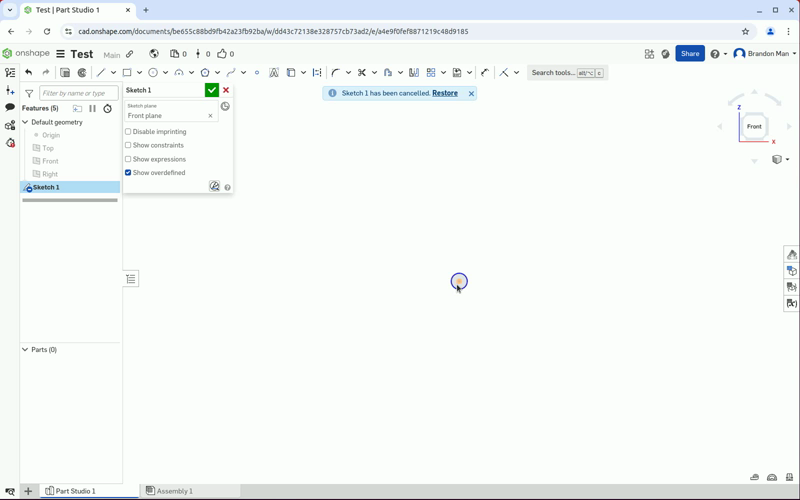
scroll(6)
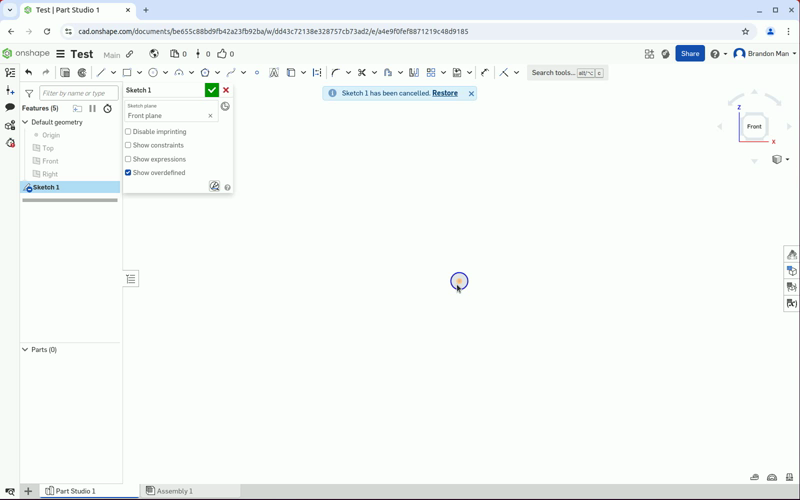
scroll(6)
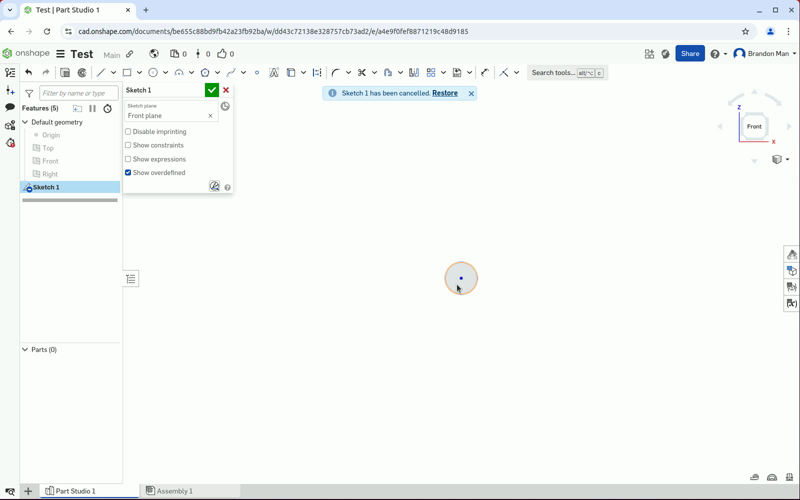
scroll(6)
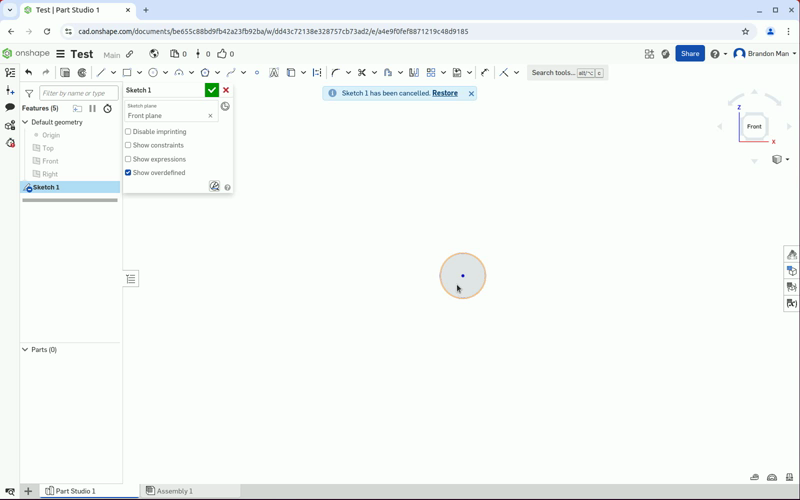
scroll(6)
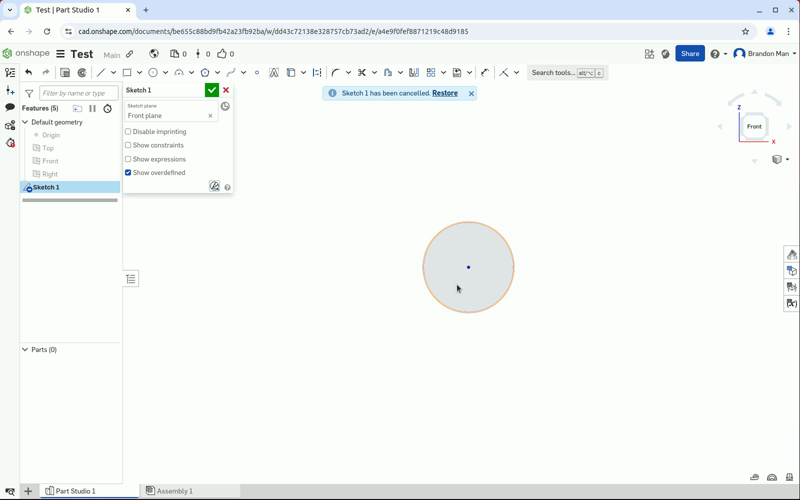
click(457, 284)
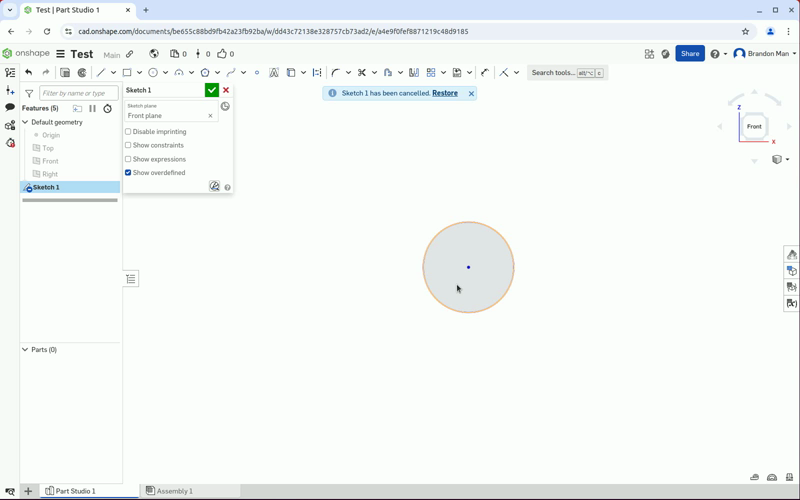
scroll(-6)
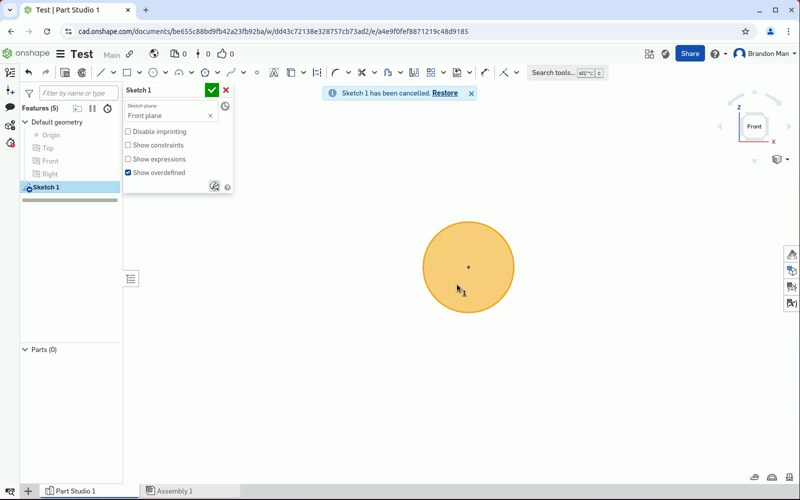
scroll(-6)
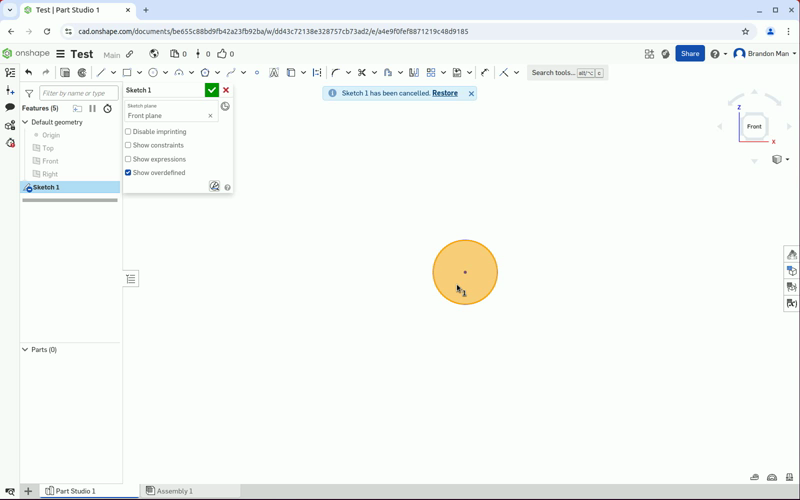
scroll(-6)
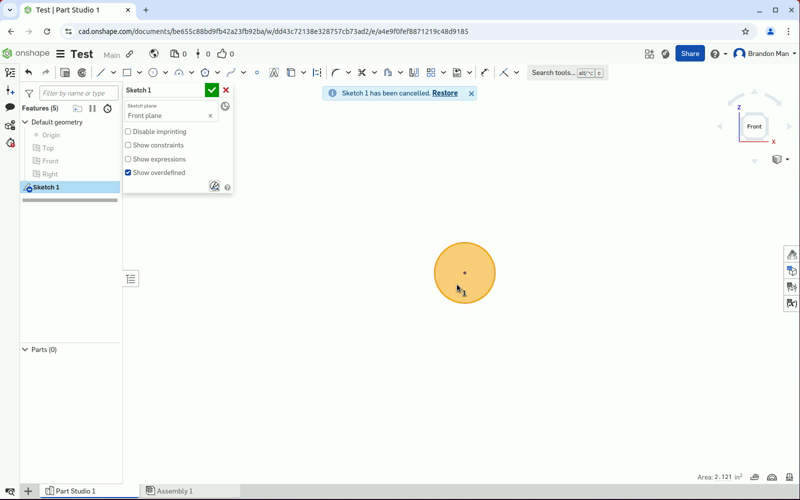
scroll(-6)
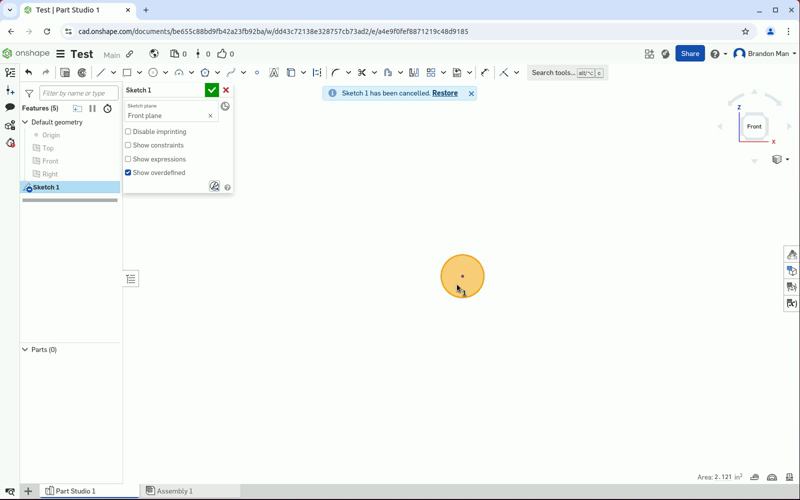
scroll(-6)
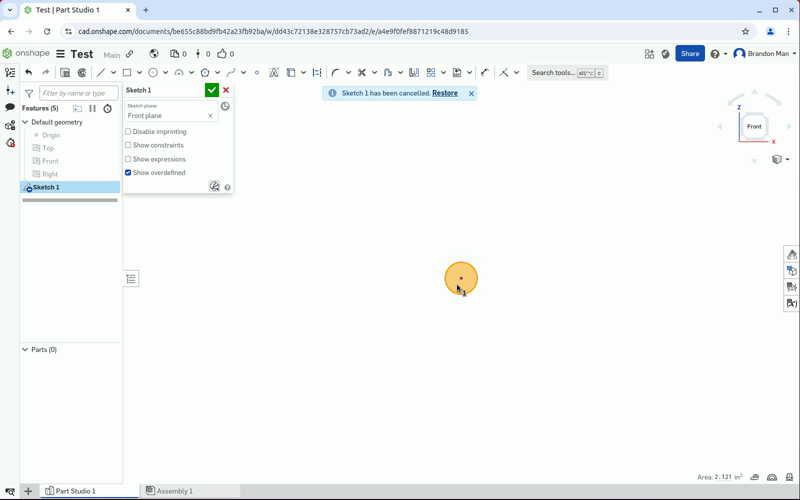
scroll(-6)
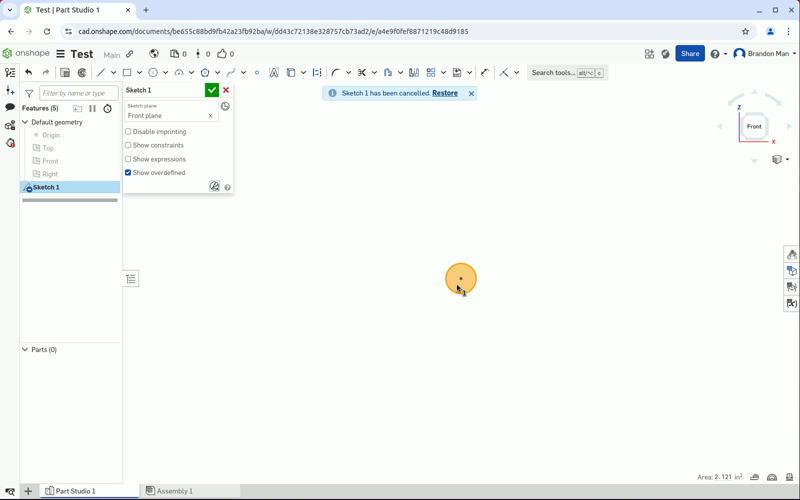
scroll(-6)
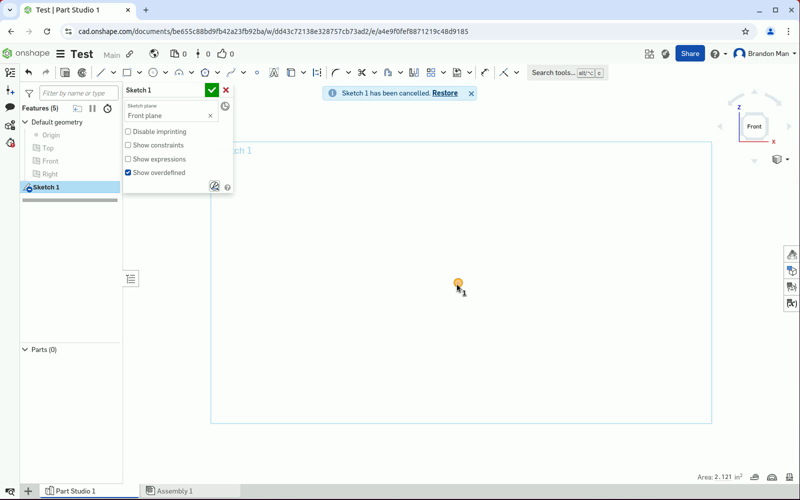
mouse_move(73, 352)
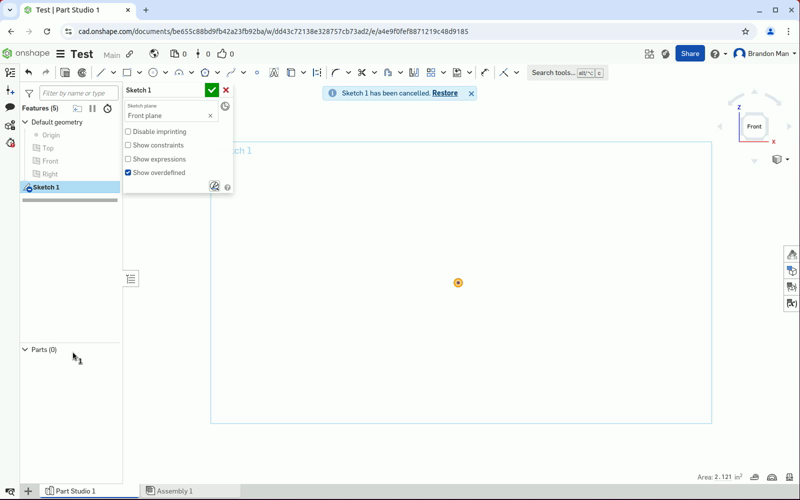
key(shift+y)
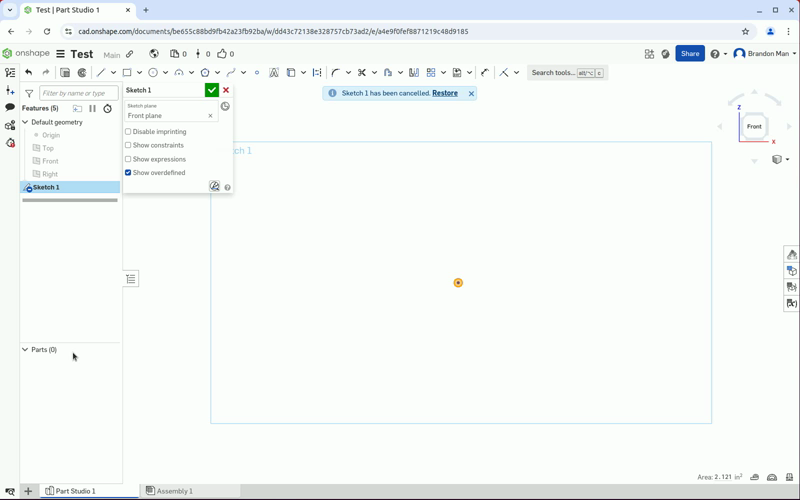
key(shift+e)
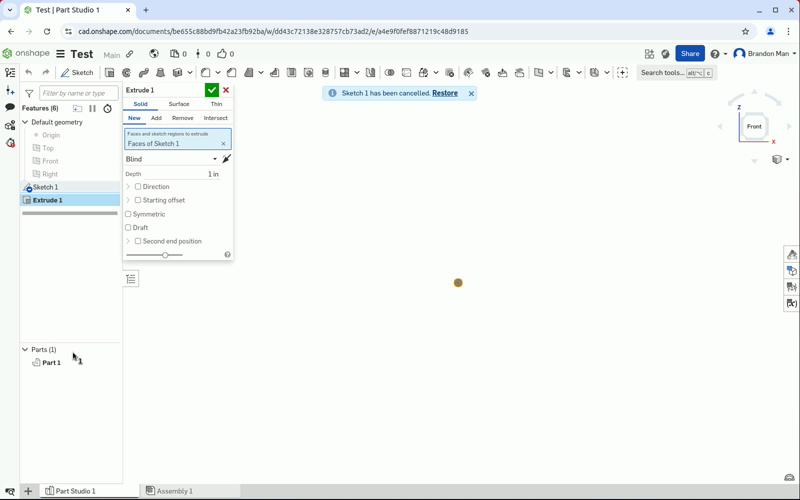
mouse_move(143, 106)
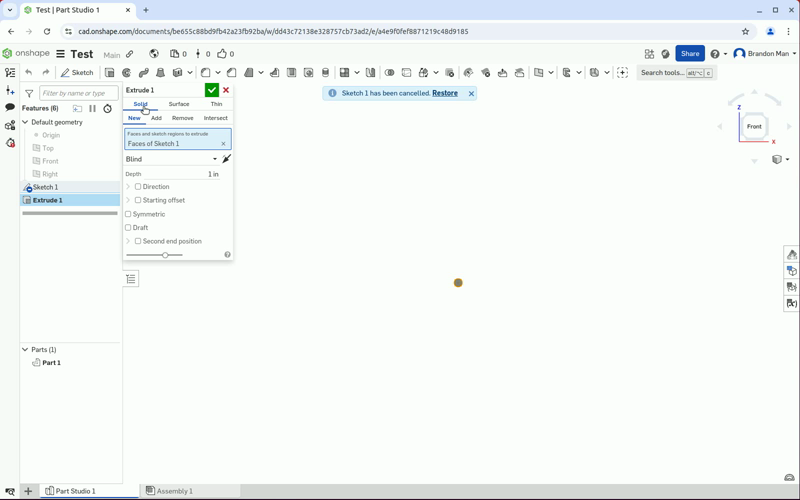
click(143, 106)
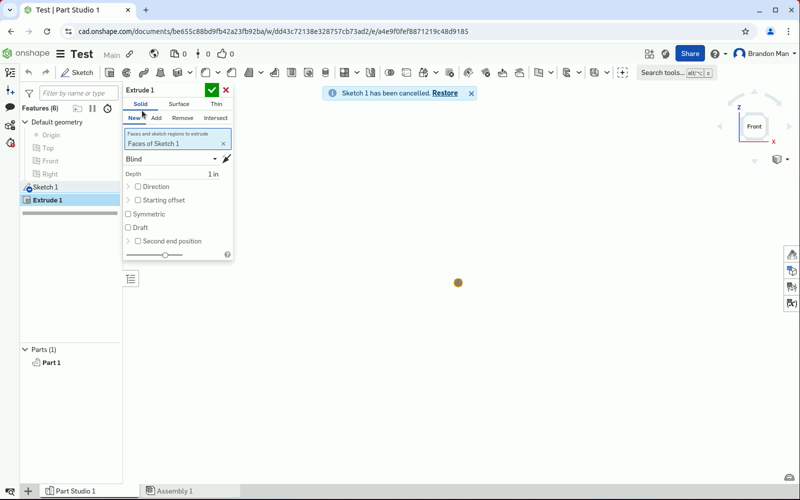
mouse_move(137, 120)
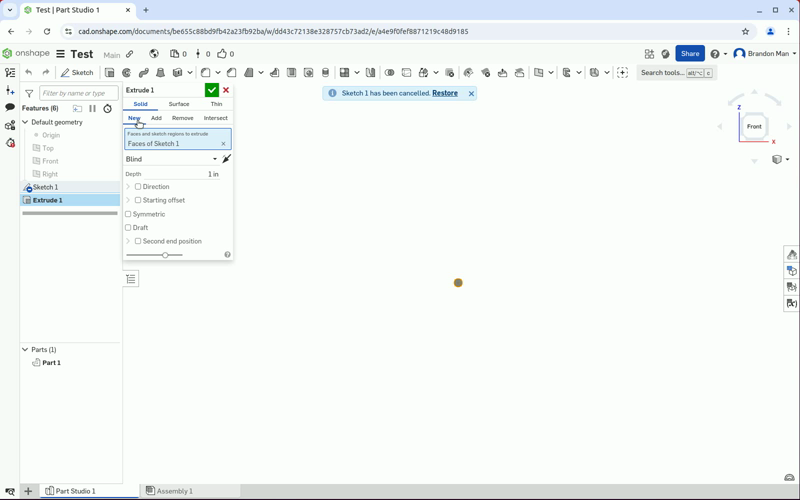
click(137, 120)
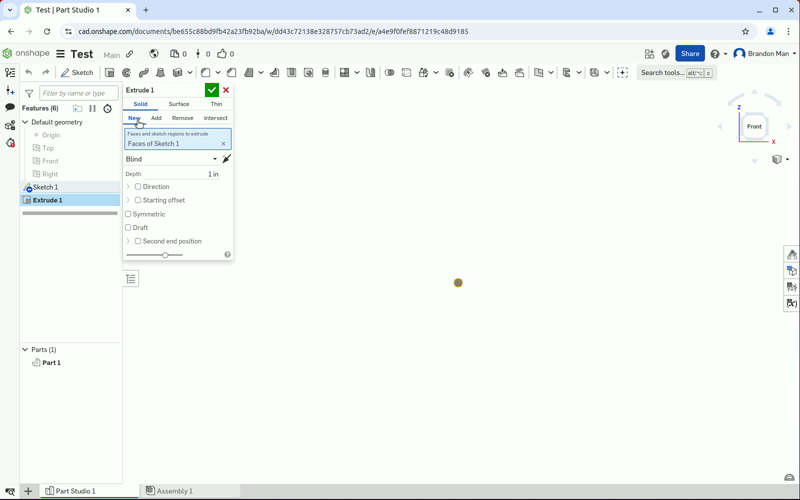
key(tab, 4)
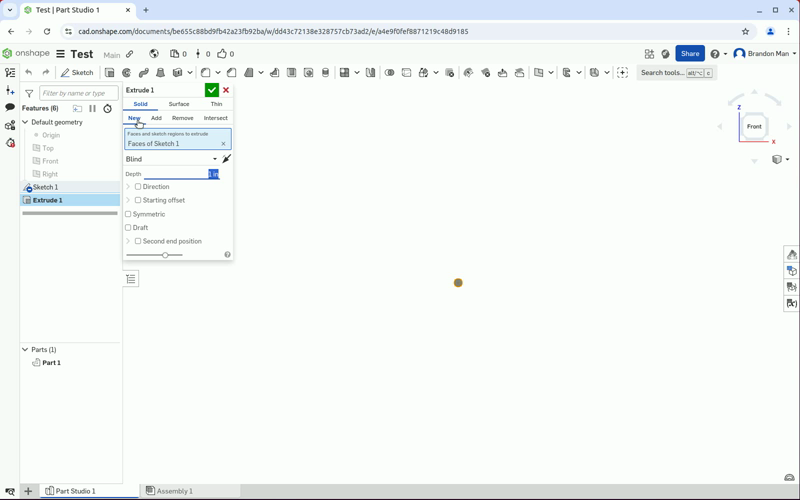
text(23.108)
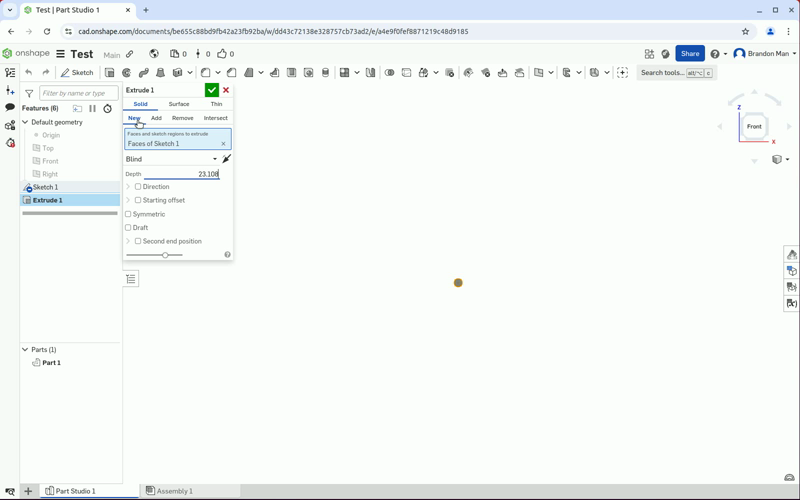
key(enter)
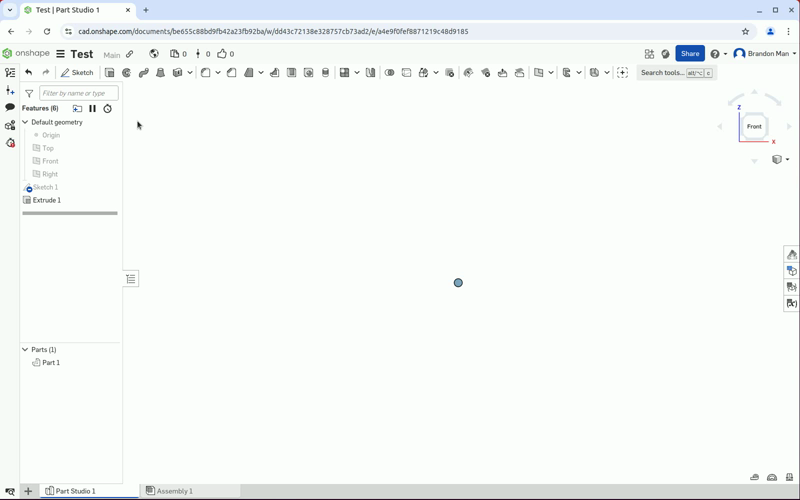
key(shift+h)
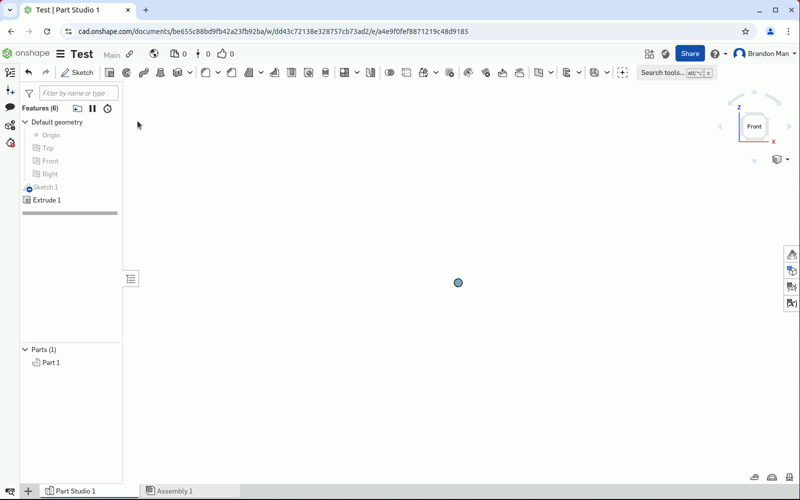
key(shift+h)
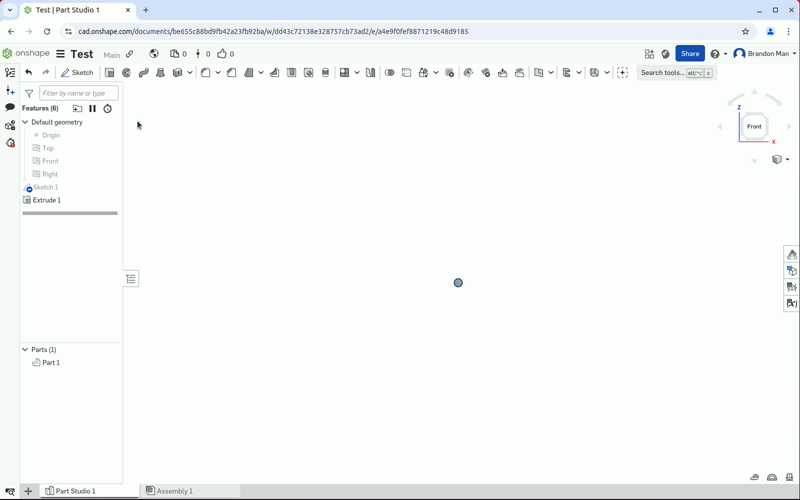
mouse_move(73, 189)
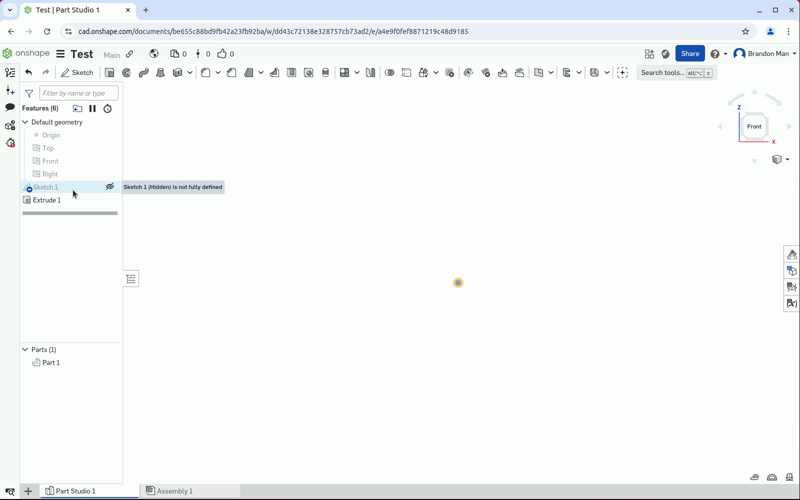
click(73, 189)
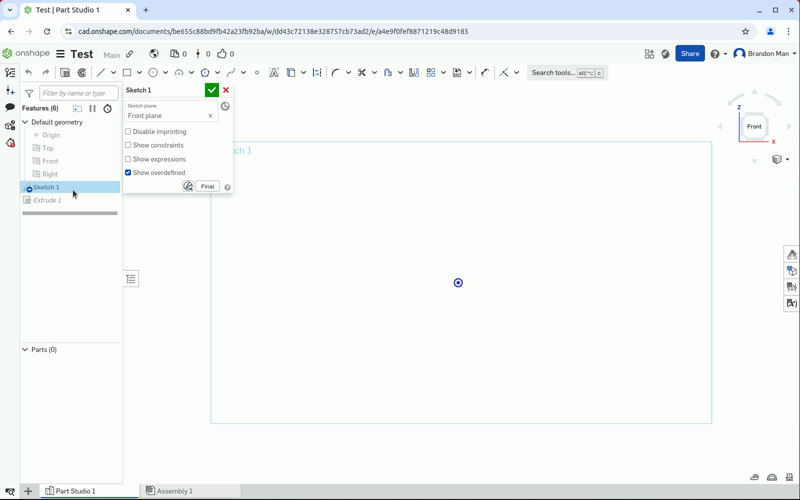
mouse_move(229, 92)
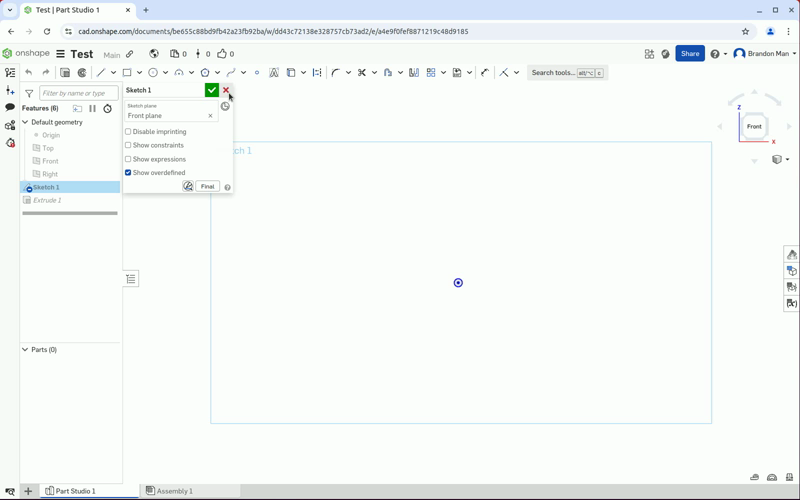
click(229, 92)
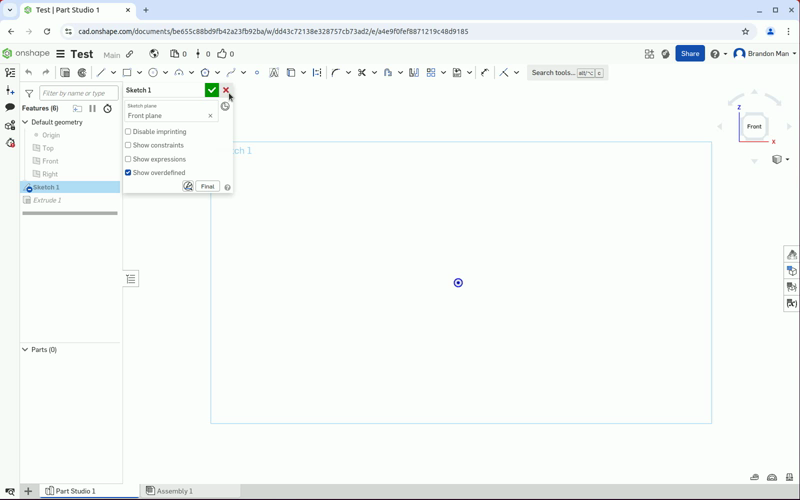
key(shift+s)
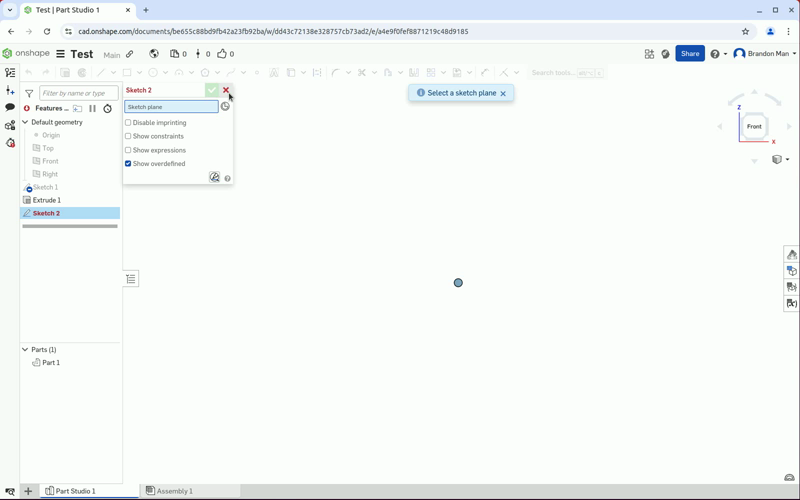
mouse_move(73, 163)
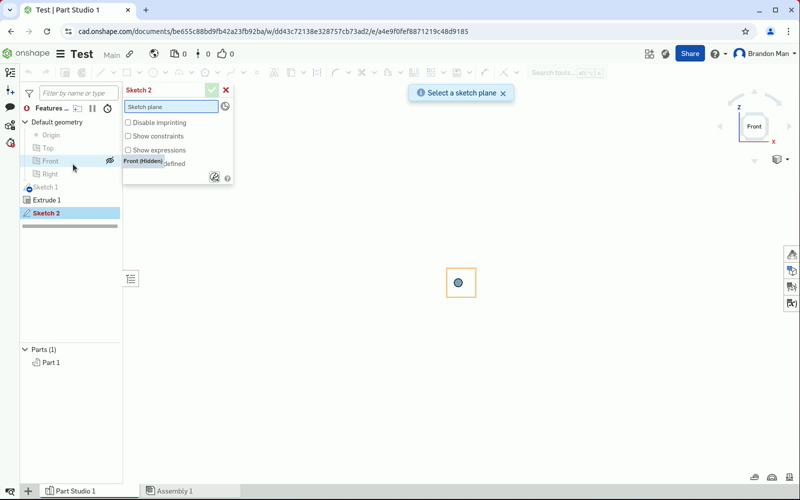
click(73, 163)
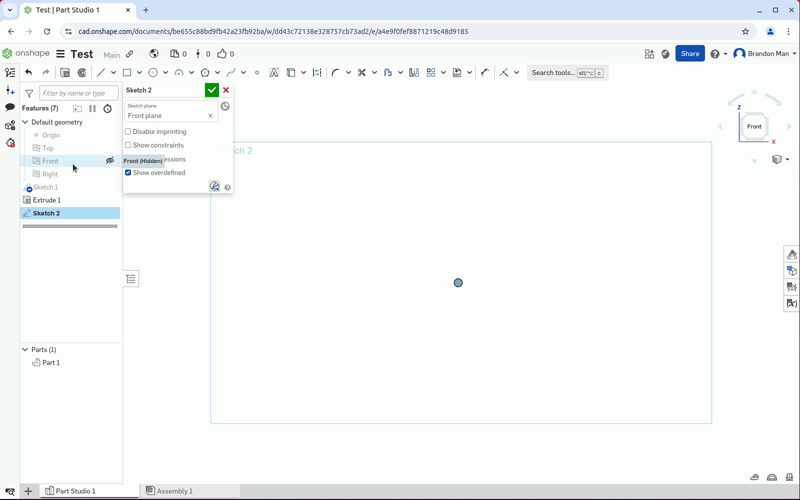
mouse_move(73, 352)
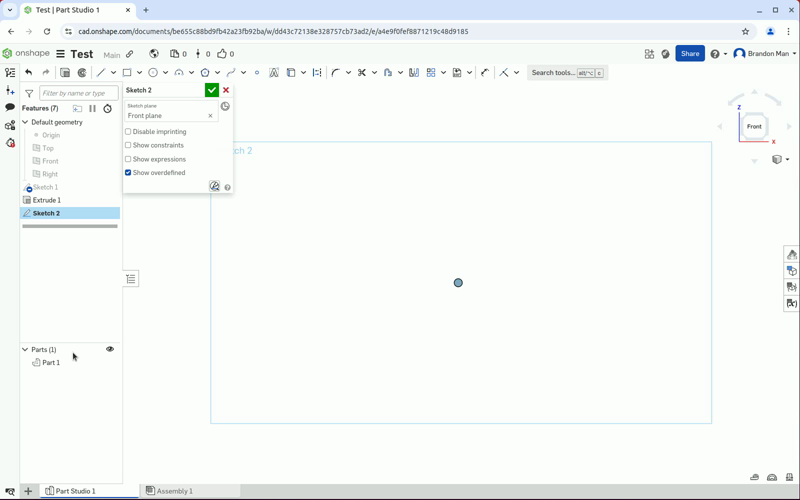
key(y)
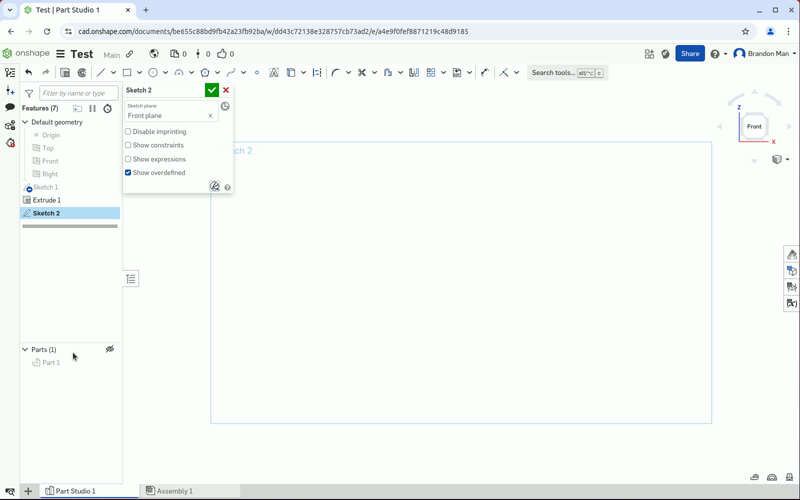
key(c)
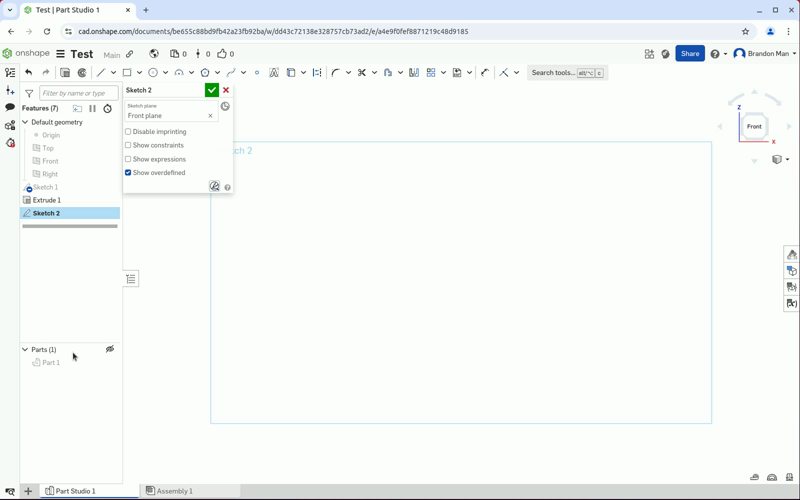
key_down(shift)
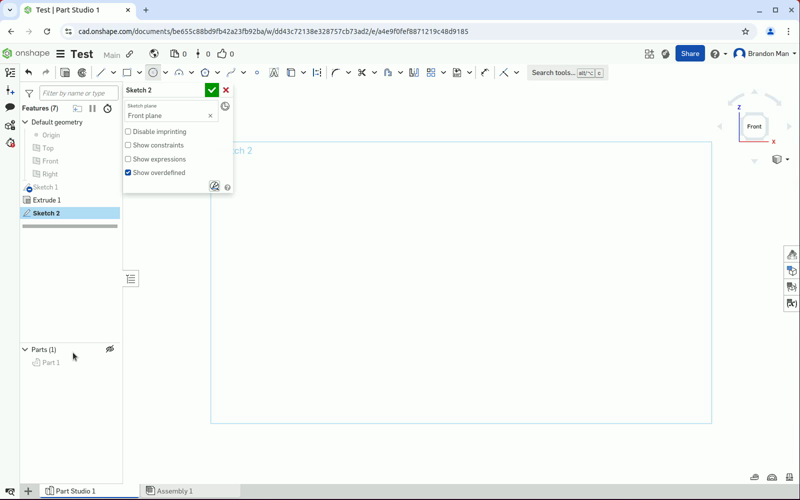
mouse_move(508, 282)
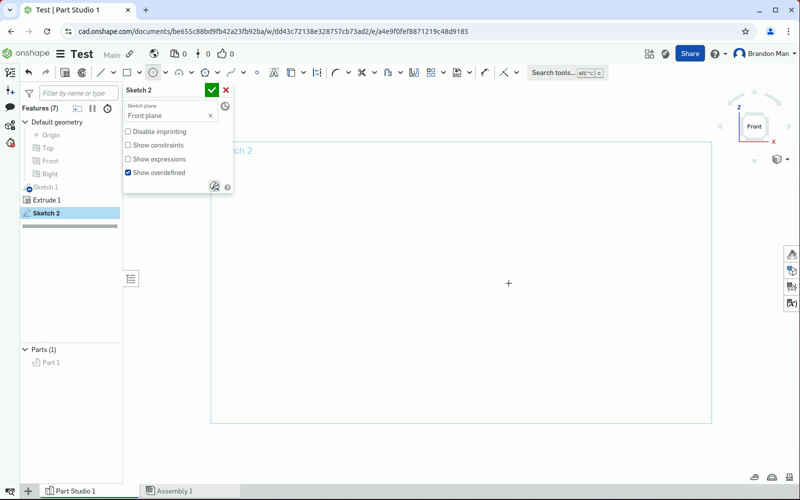
click(508, 282)
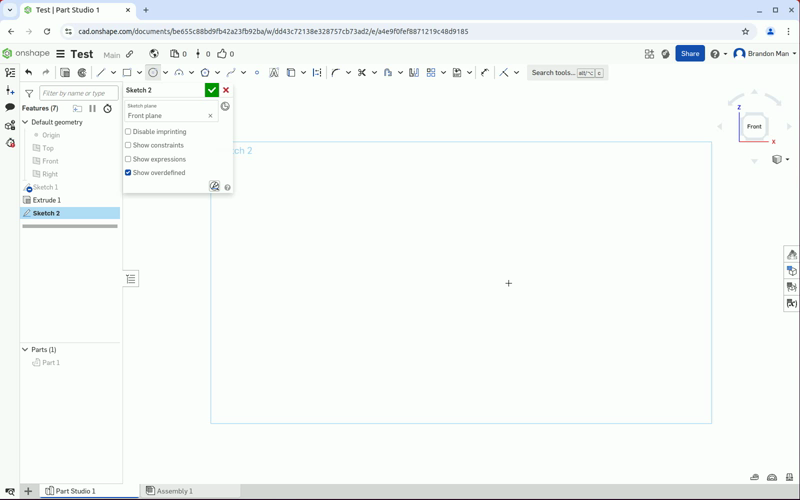
key_up(shift)
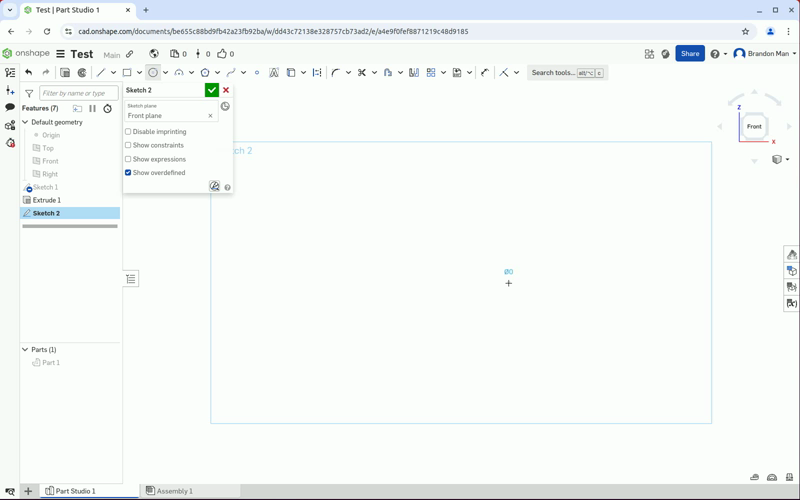
mouse_move(512, 282)
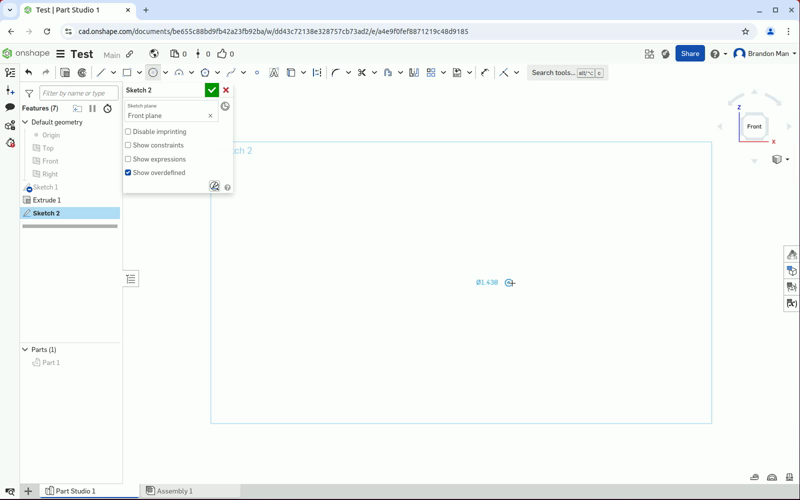
click(512, 282)
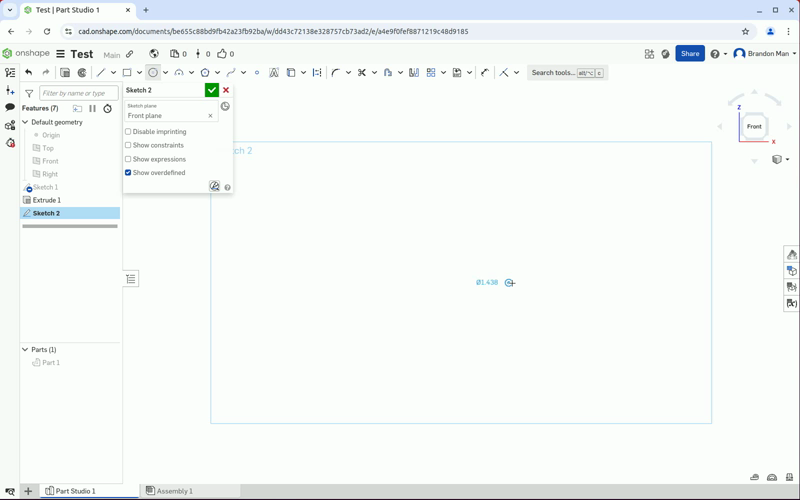
key(esc)
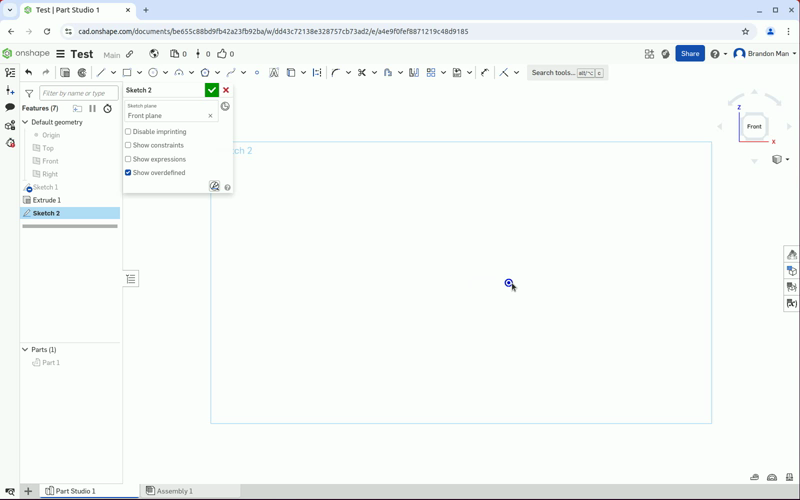
mouse_move(509, 281)
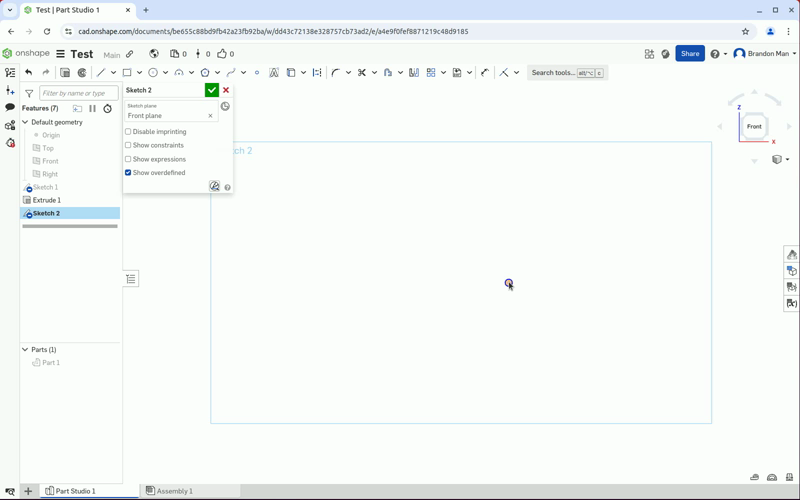
scroll(6)
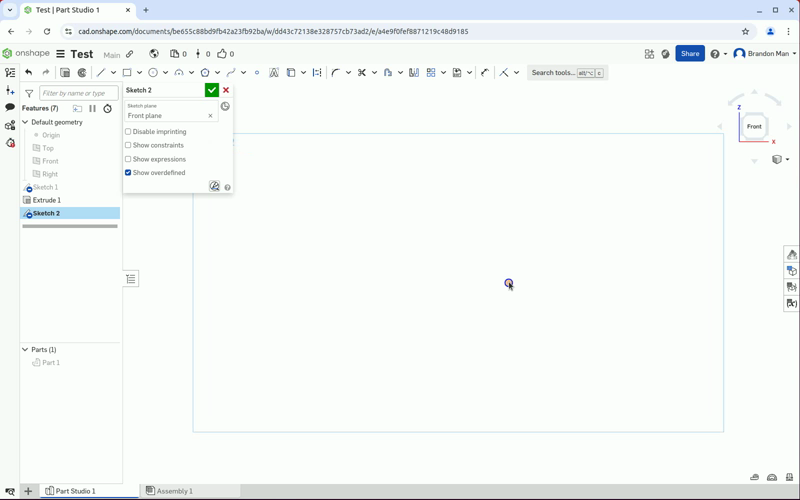
scroll(6)
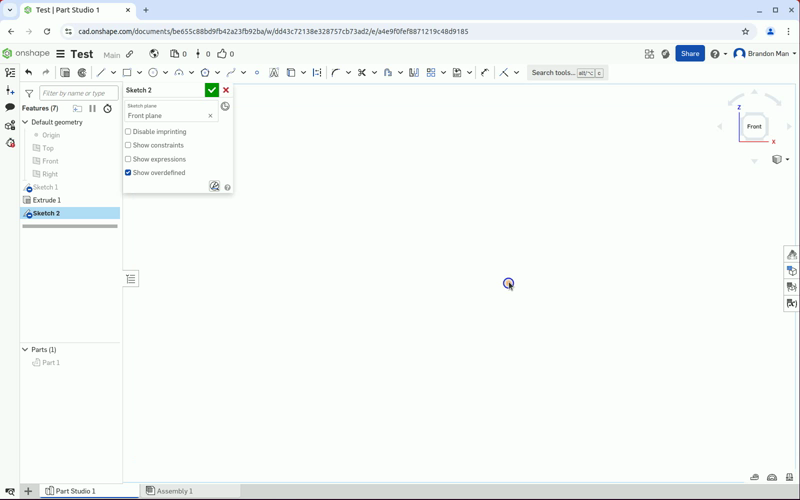
scroll(6)
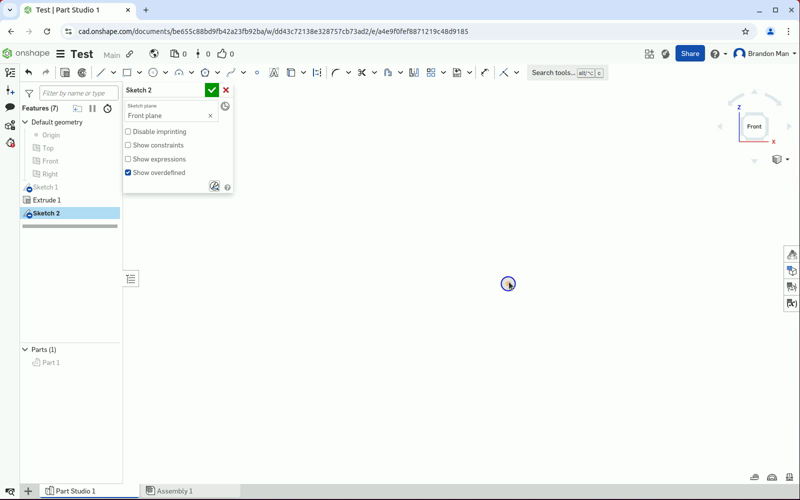
scroll(6)
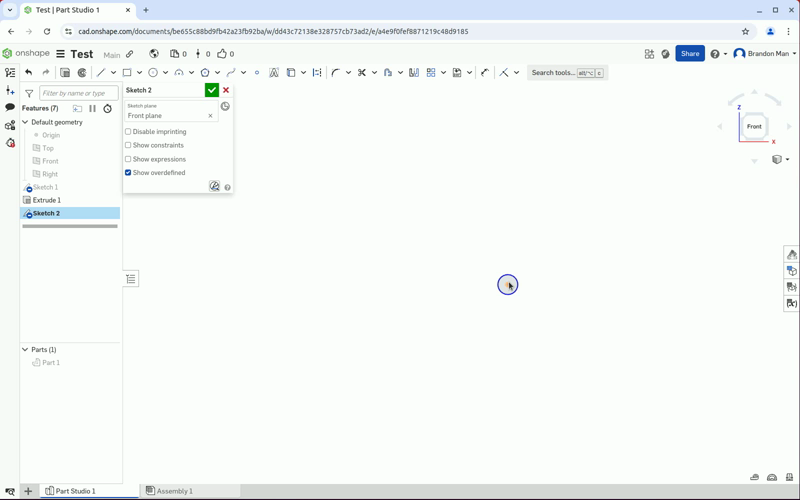
scroll(6)
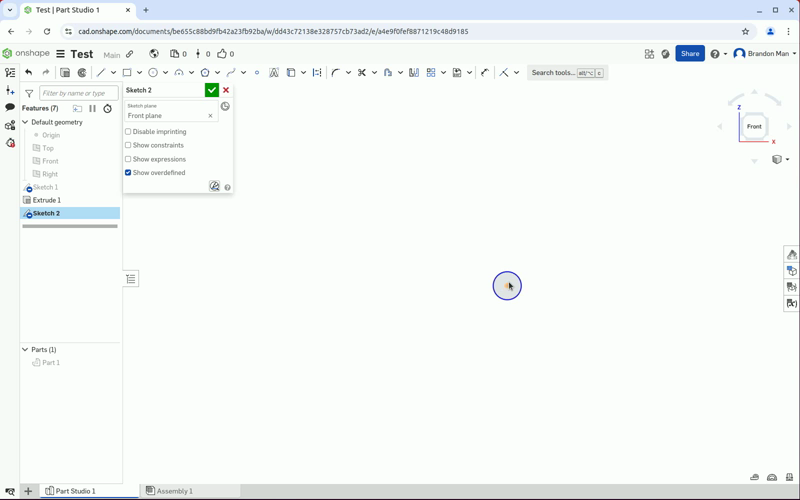
scroll(6)
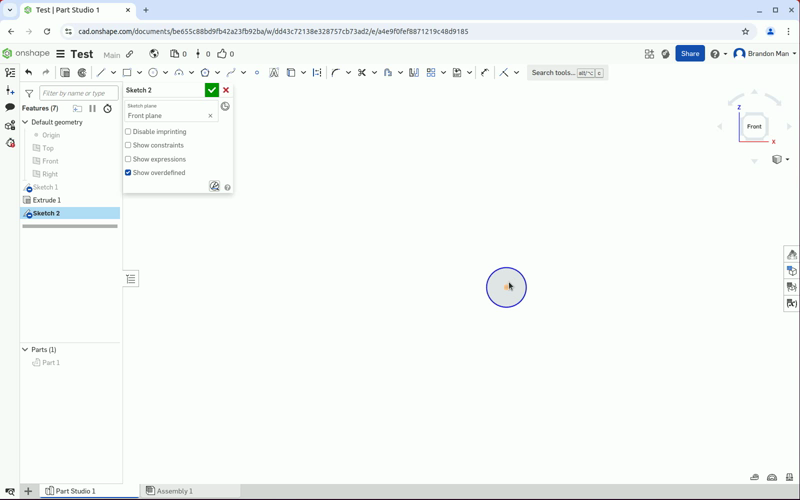
scroll(6)
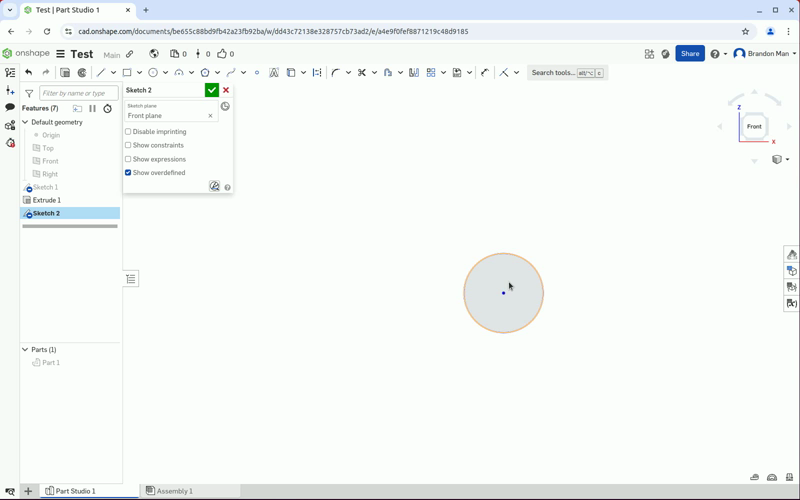
click(509, 281)
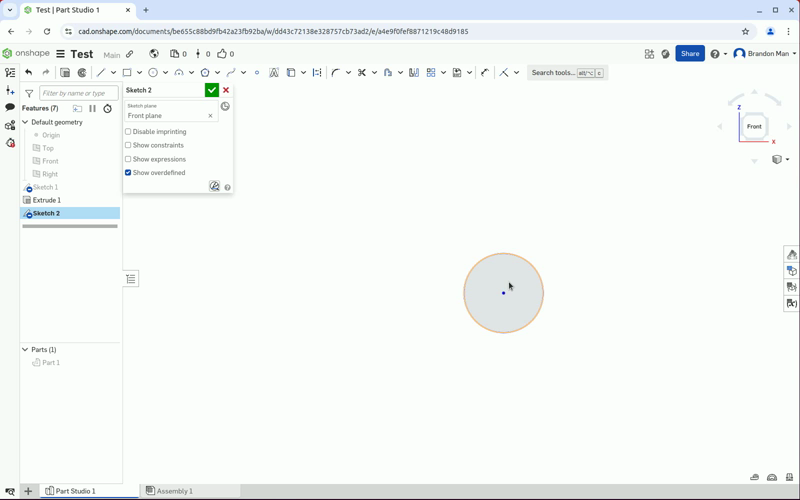
scroll(-6)
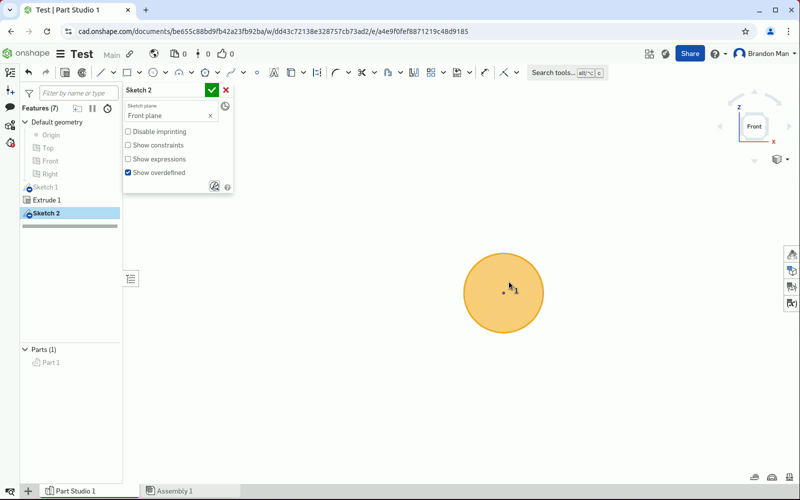
scroll(-6)
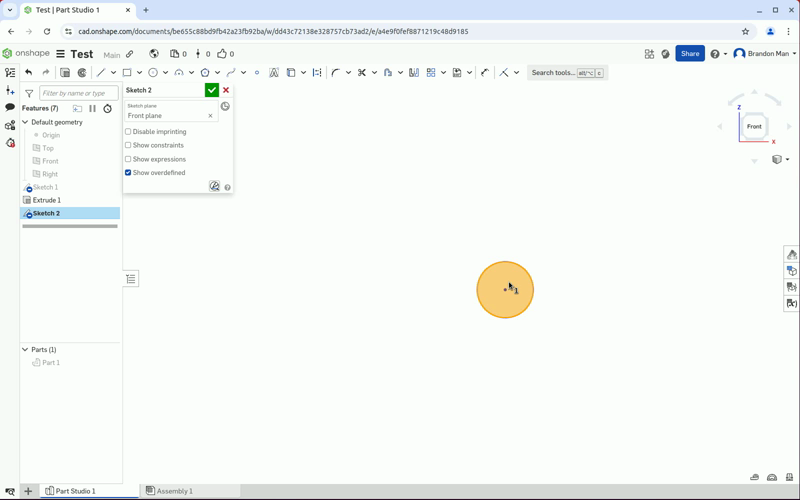
scroll(-6)
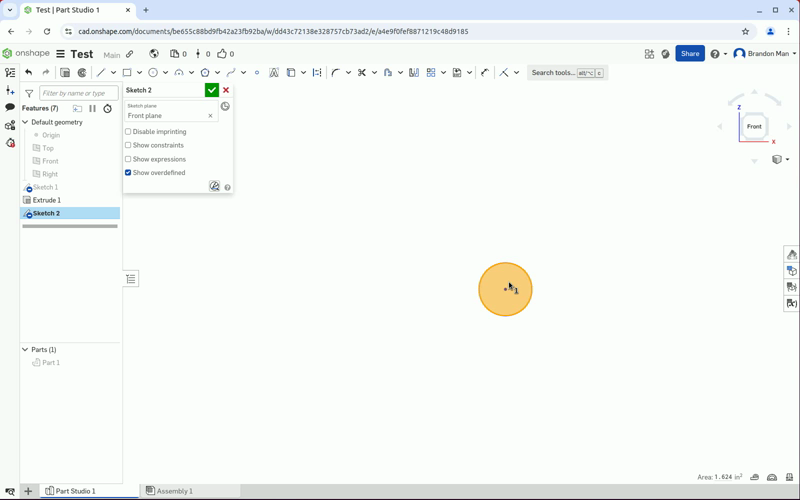
scroll(-6)
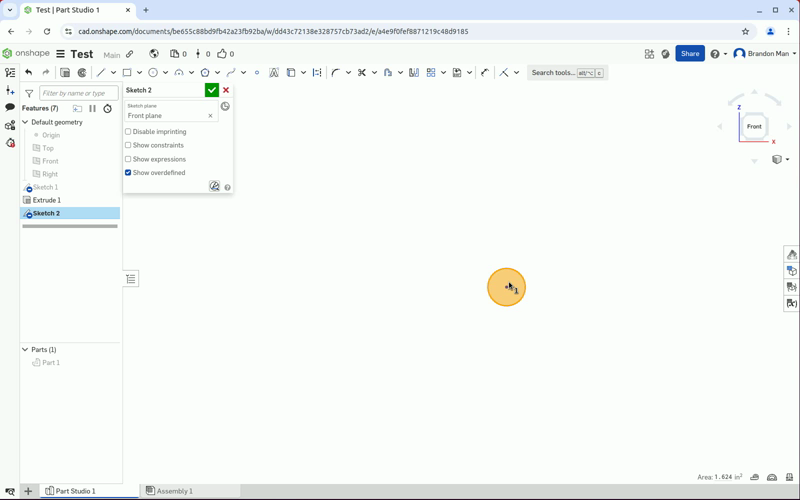
scroll(-6)
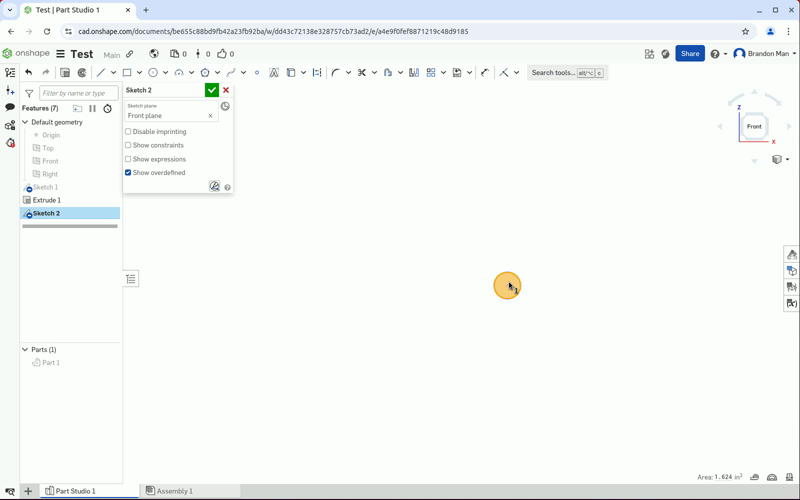
scroll(-6)
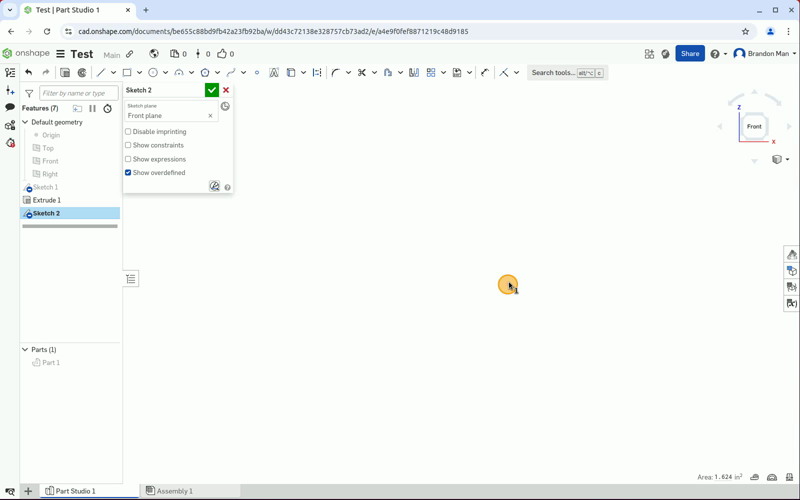
scroll(-6)
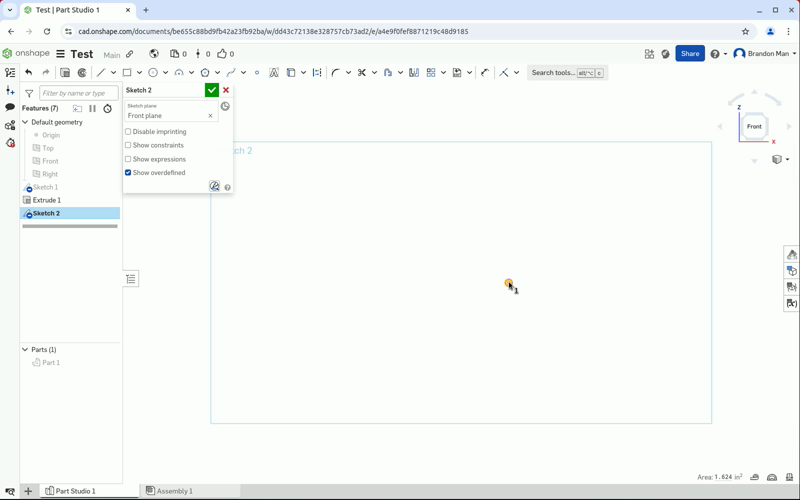
mouse_move(73, 352)
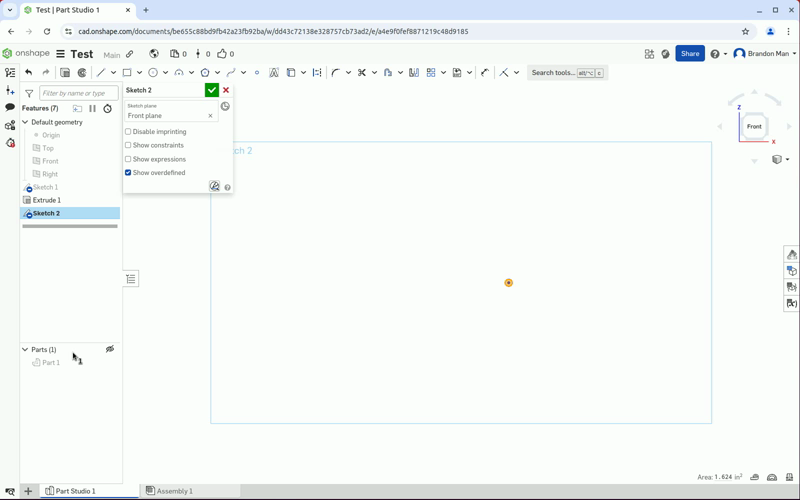
key(shift+y)
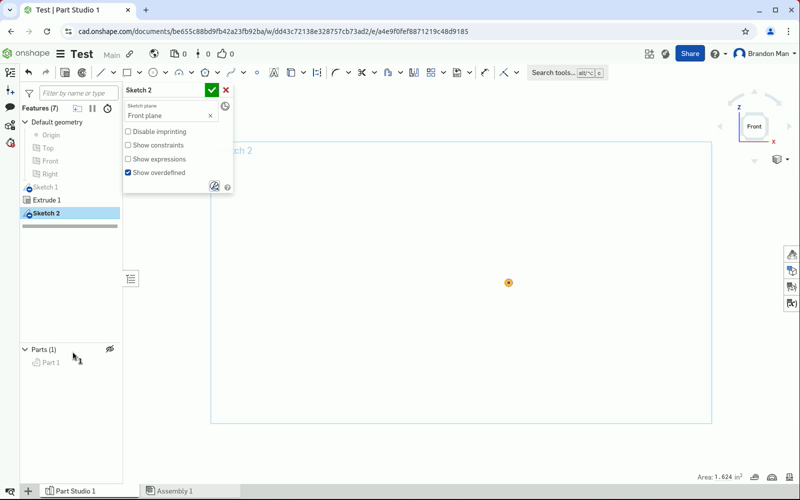
key(shift+e)
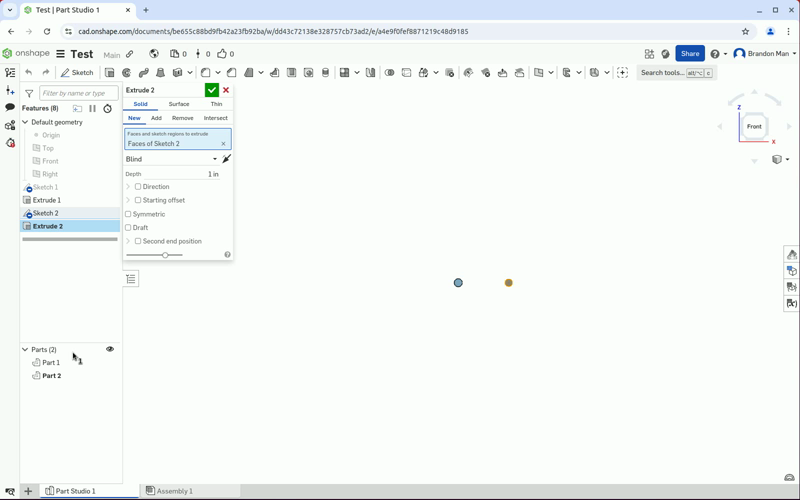
mouse_move(143, 106)
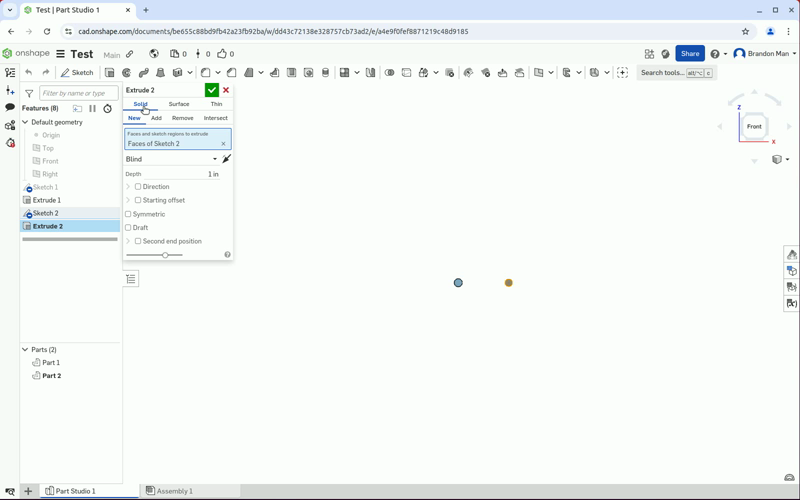
click(143, 106)
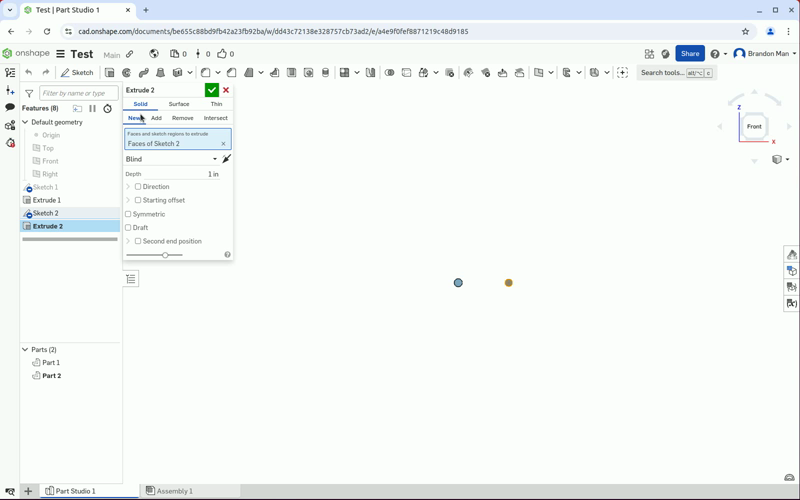
mouse_move(137, 120)
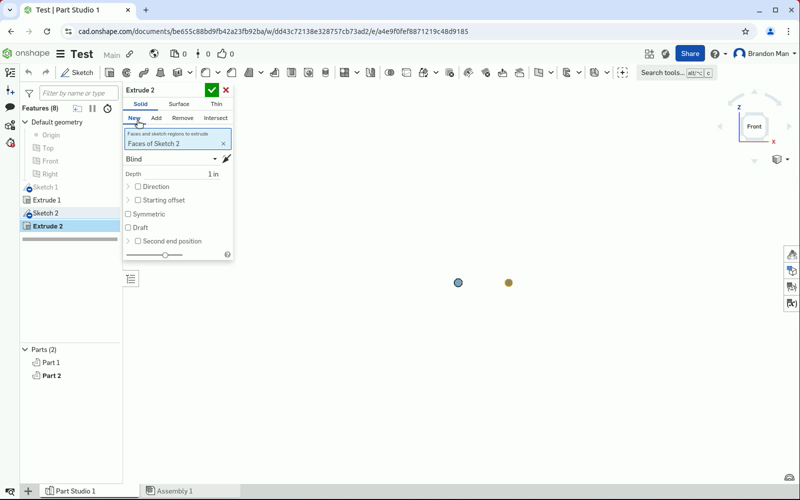
click(137, 120)
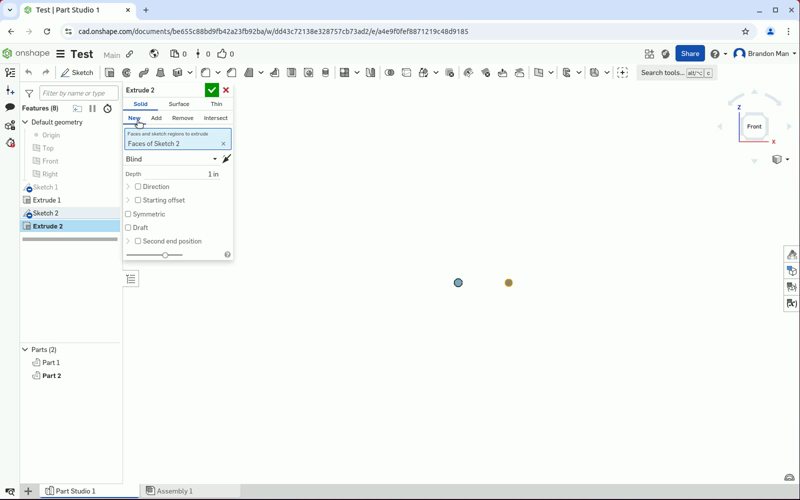
key(tab, 4)
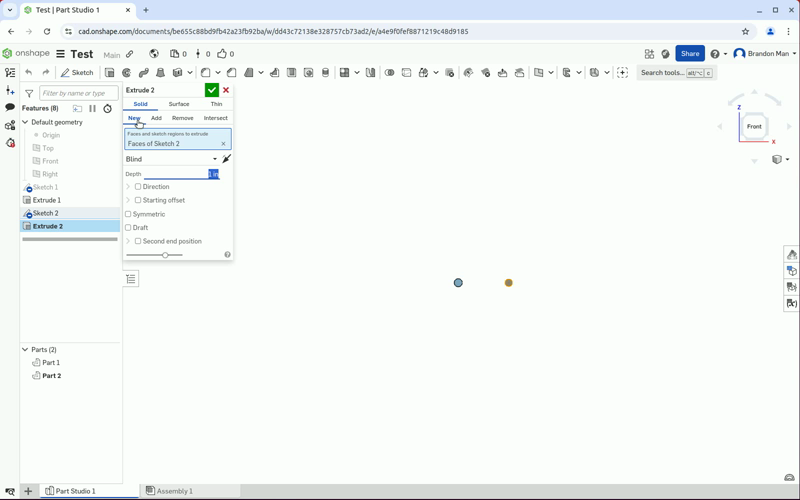
text(23.108)
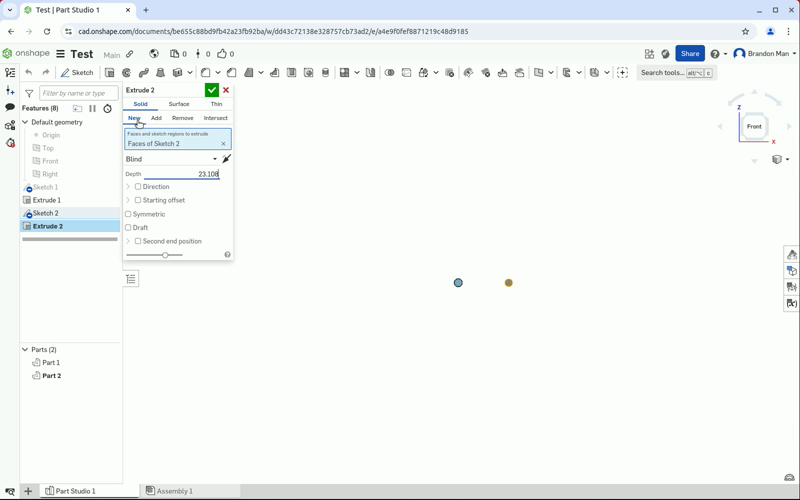
key(enter)
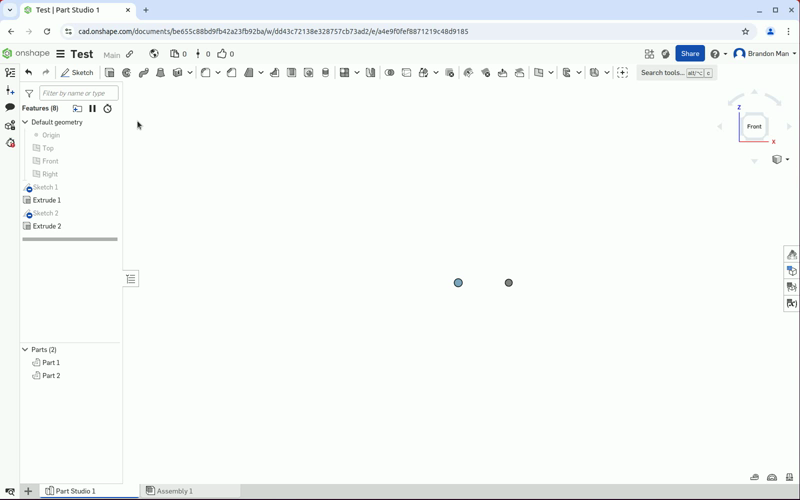
key(shift+h)
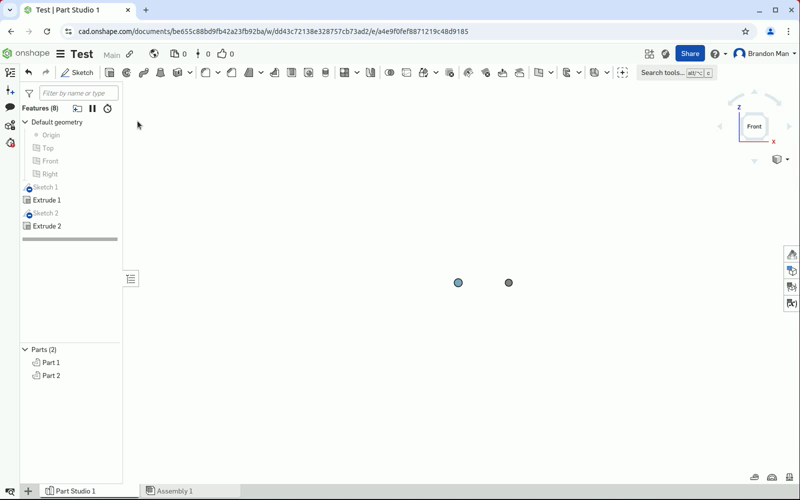
key(shift+h)
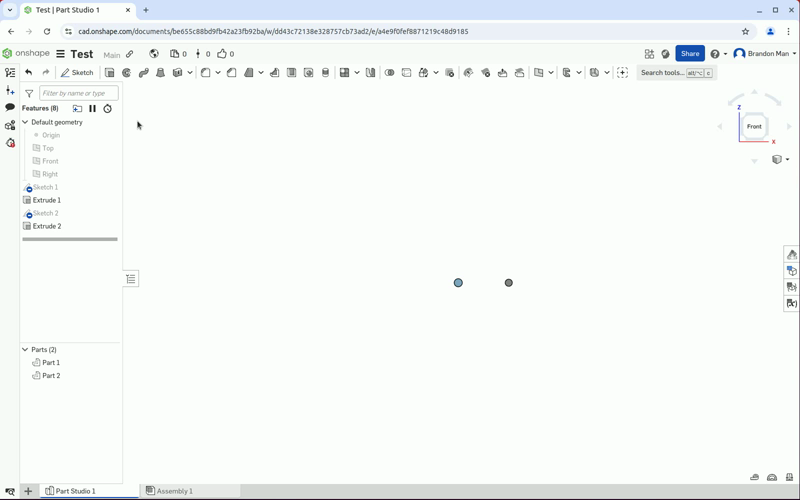
mouse_move(73, 189)
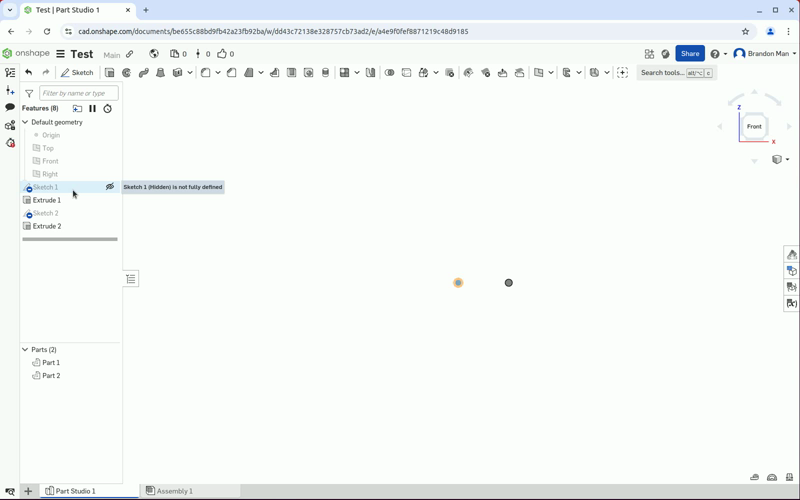
click(73, 189)
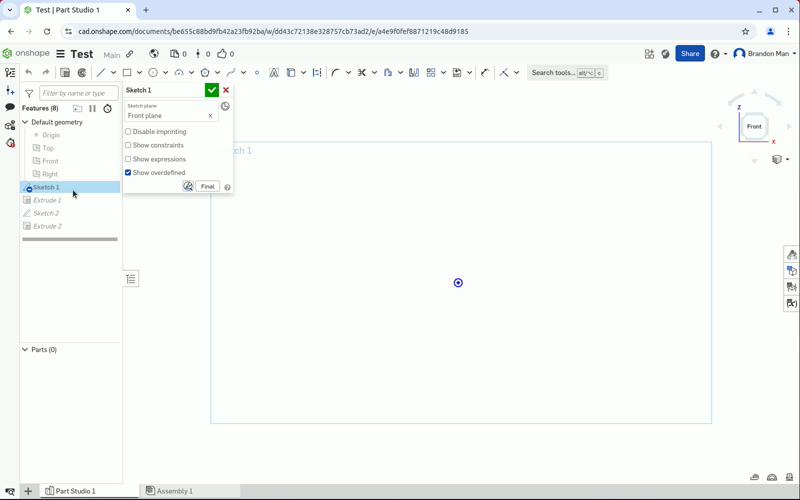
mouse_move(229, 92)
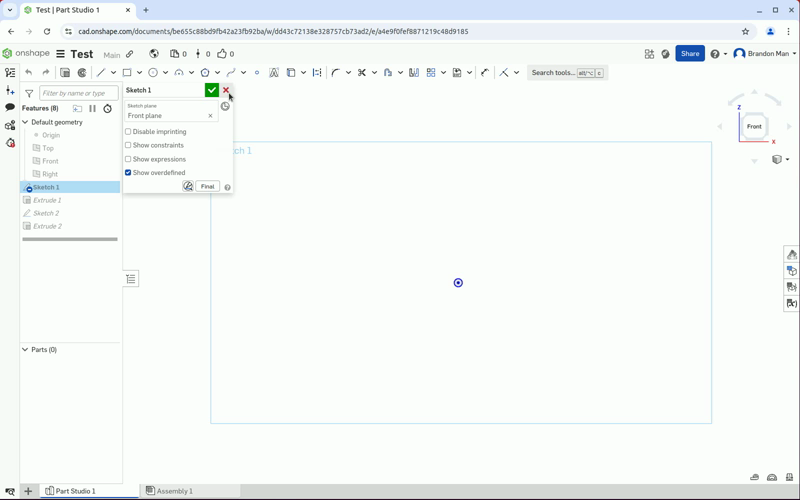
click(229, 92)
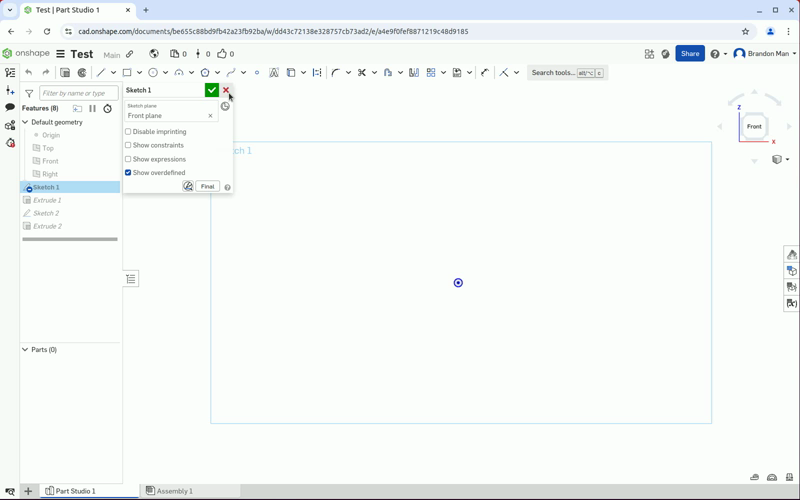
key(shift+s)
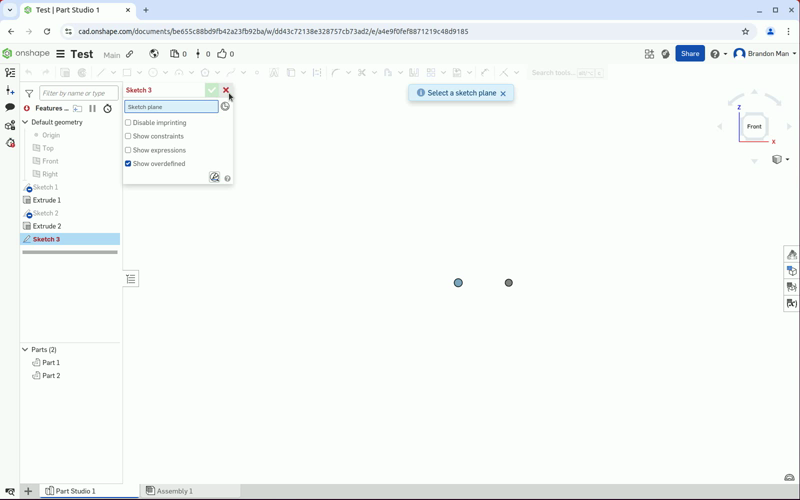
mouse_move(73, 163)
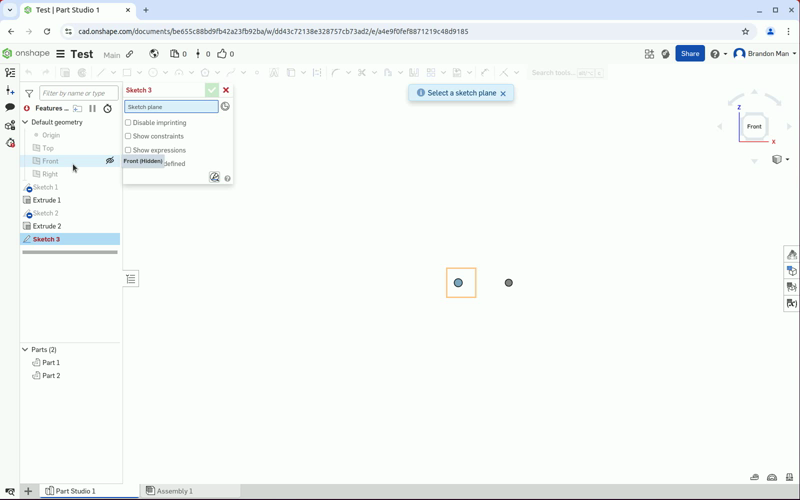
click(73, 163)
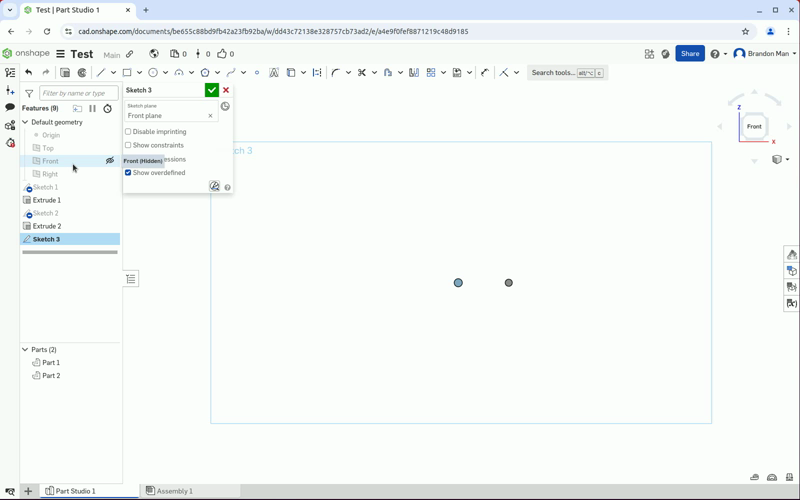
mouse_move(73, 352)
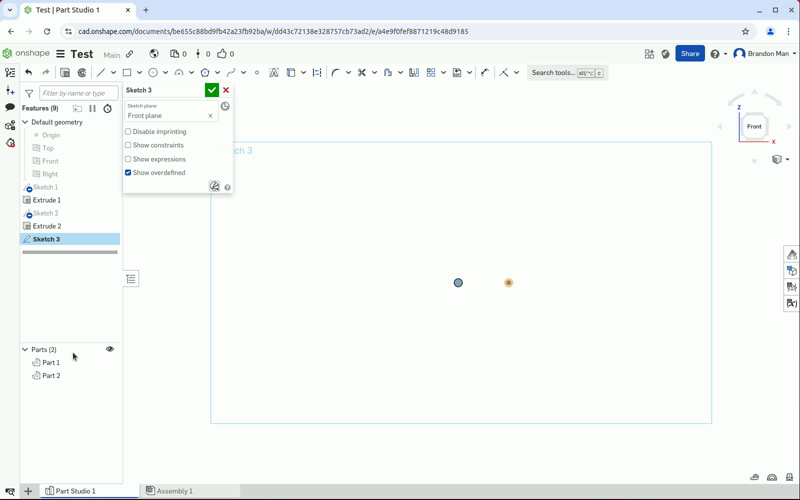
key(y)
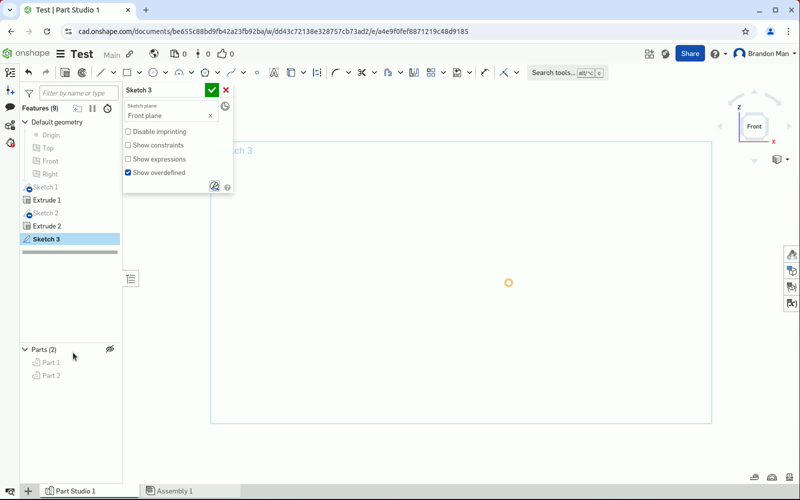
key(c)
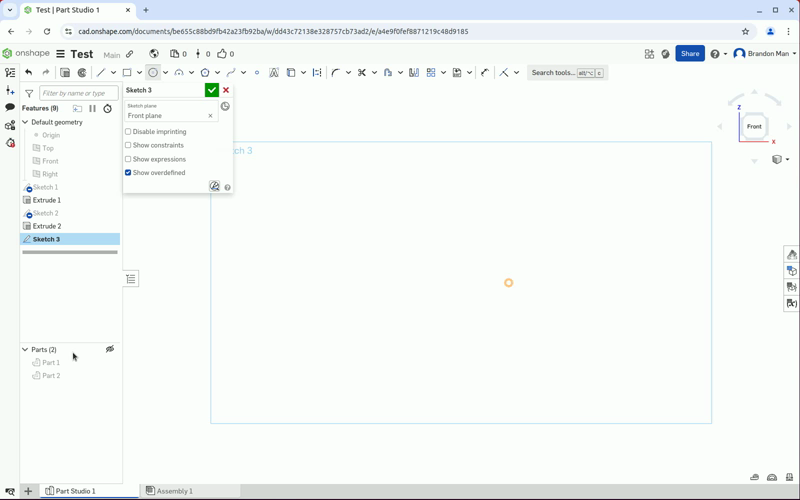
key_down(shift)
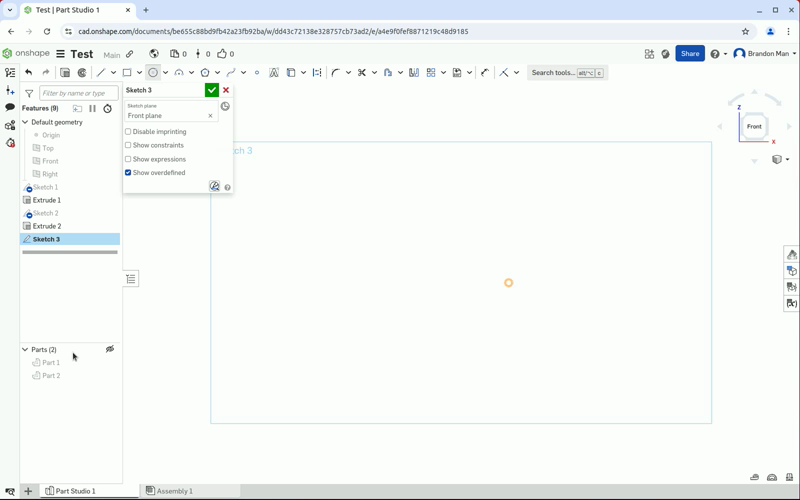
mouse_move(403, 282)
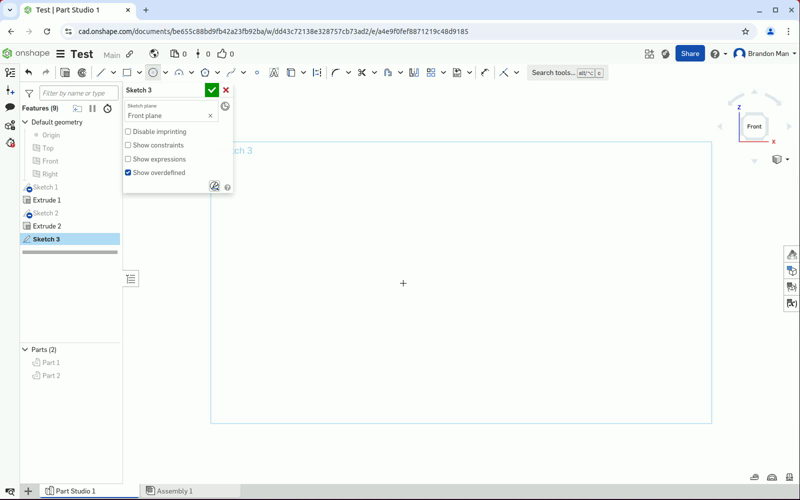
click(403, 282)
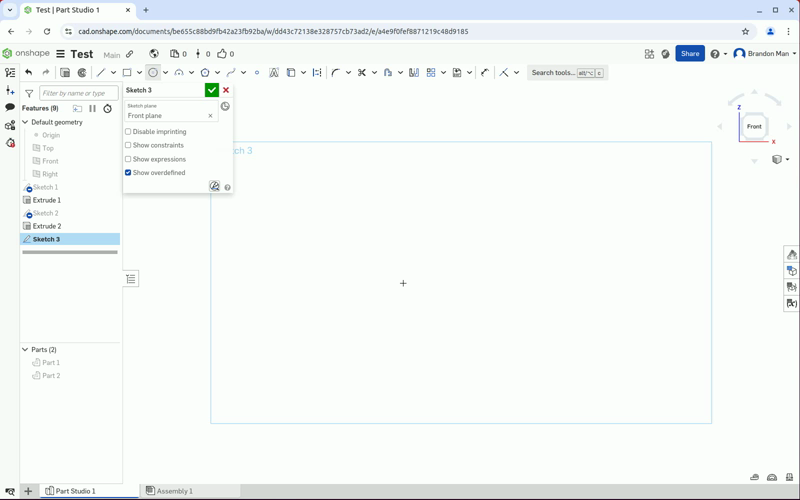
key_up(shift)
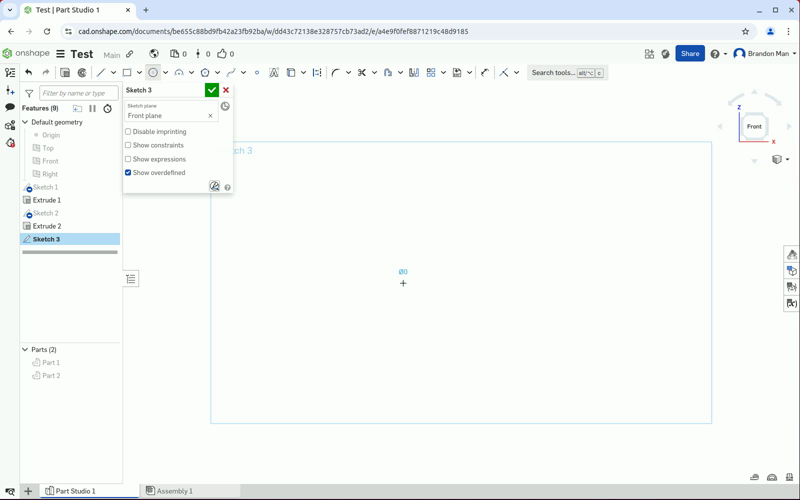
mouse_move(406, 282)
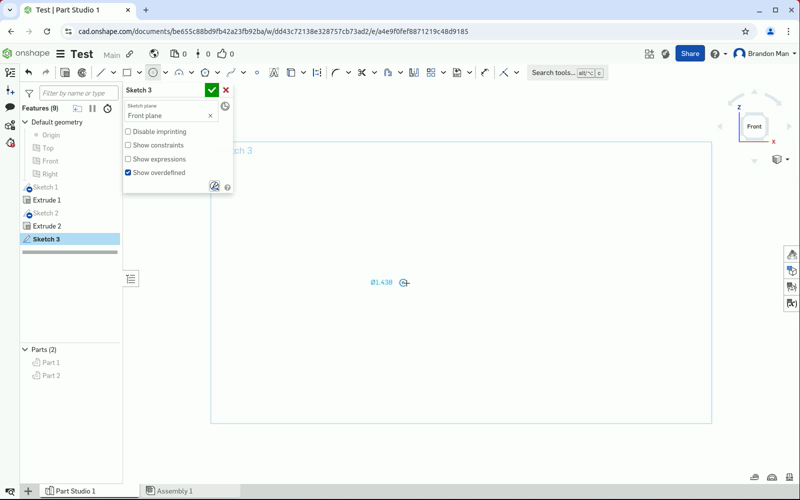
click(406, 282)
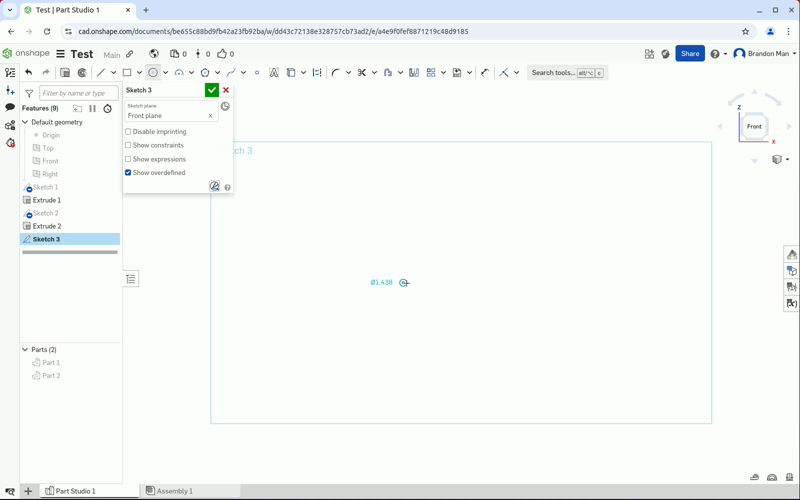
key(esc)
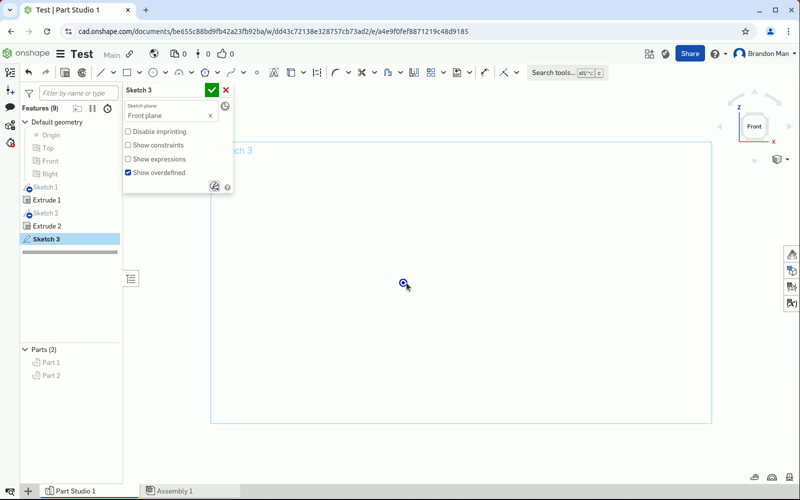
mouse_move(403, 280)
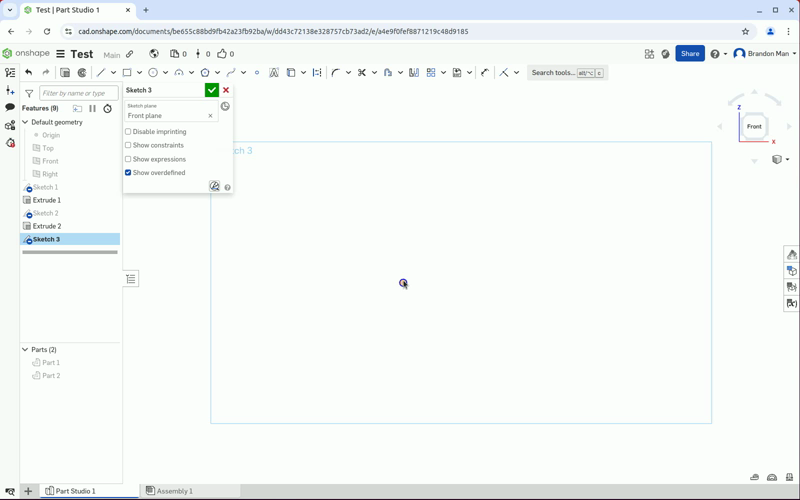
scroll(6)
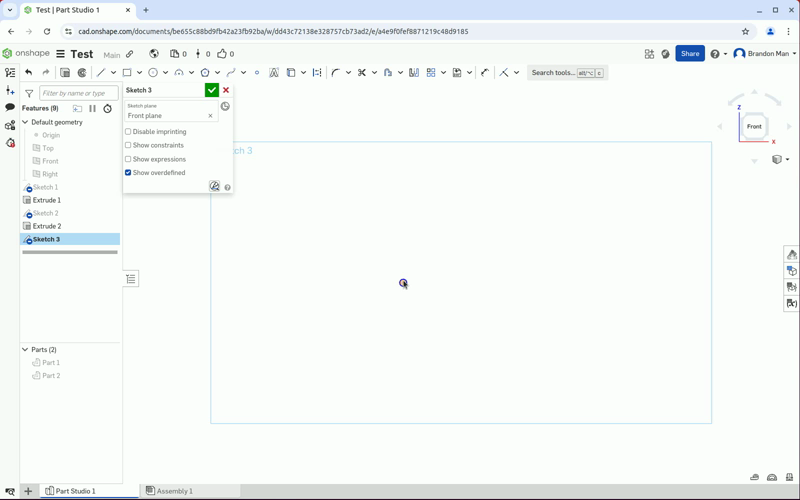
scroll(6)
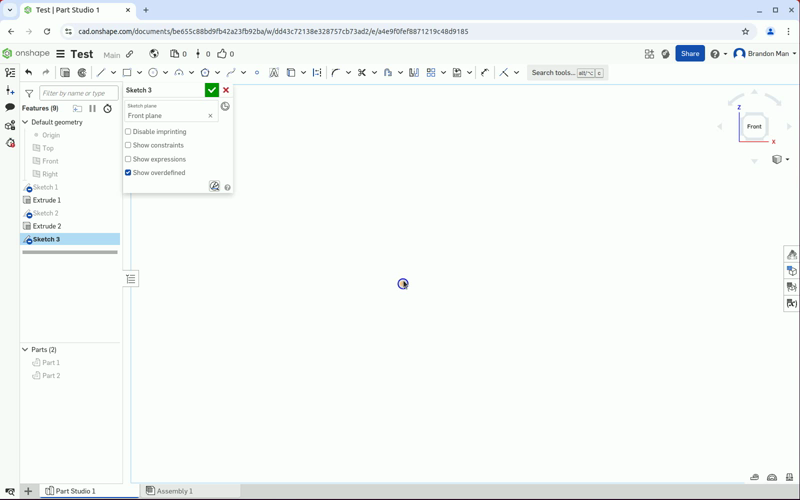
scroll(6)
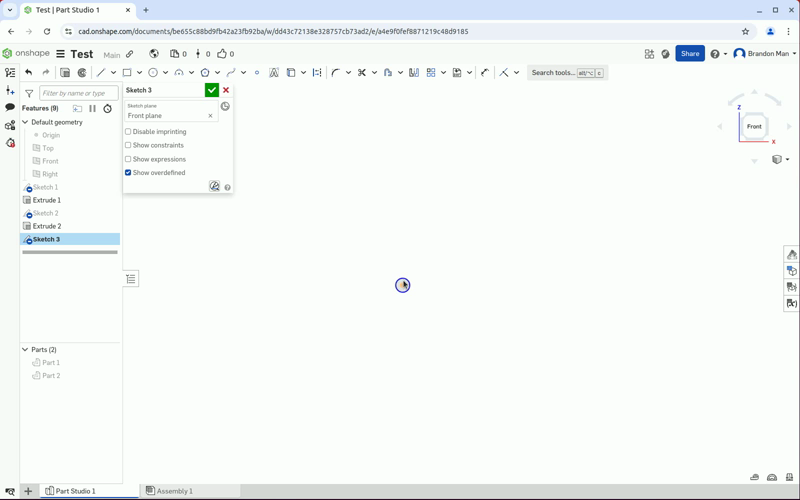
scroll(6)
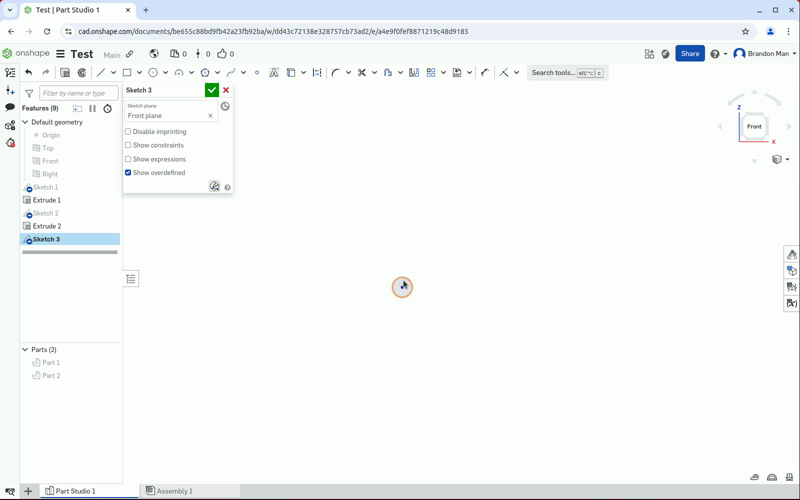
scroll(6)
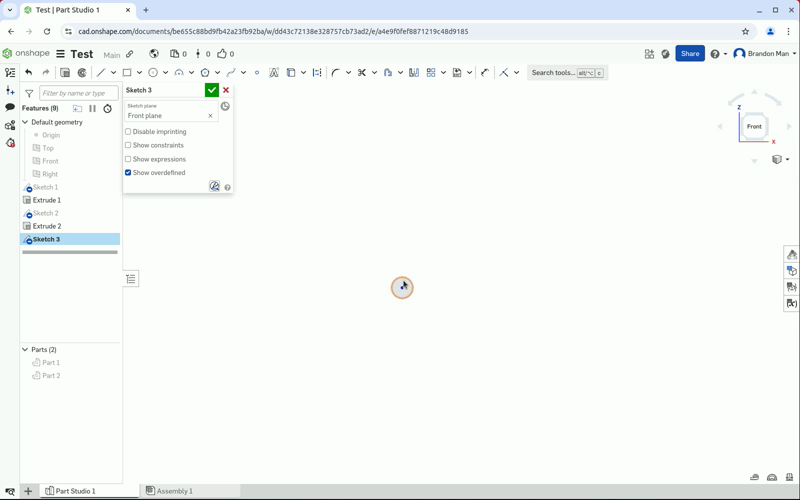
scroll(6)
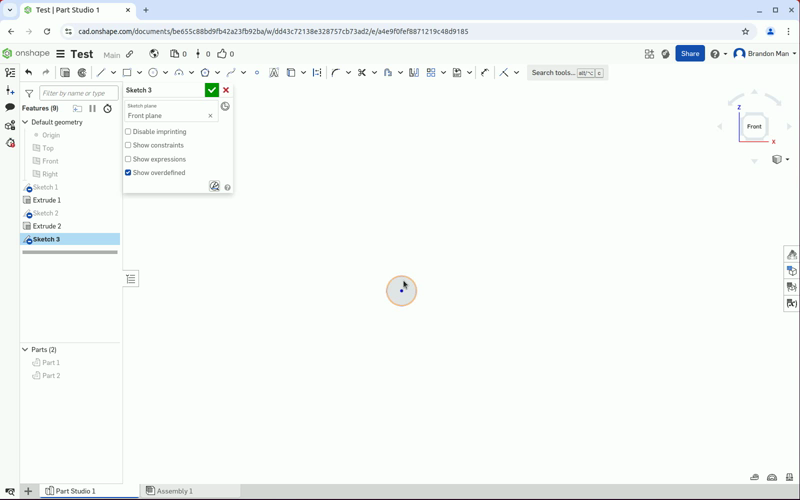
scroll(6)
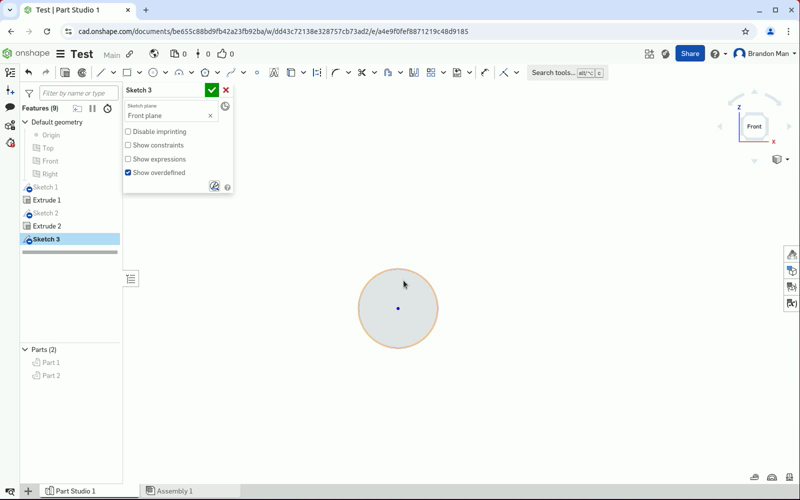
click(403, 280)
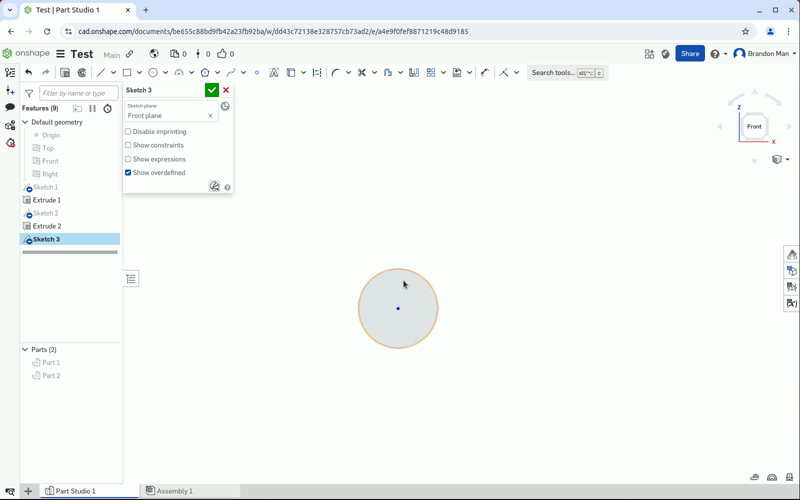
scroll(-6)
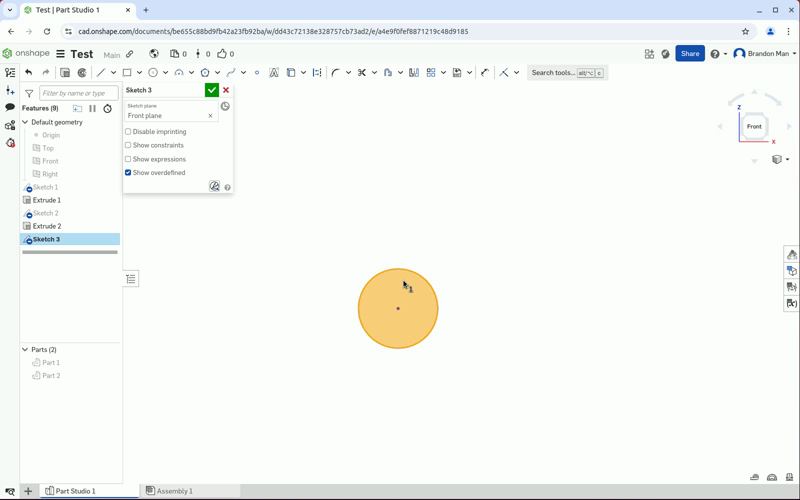
scroll(-6)
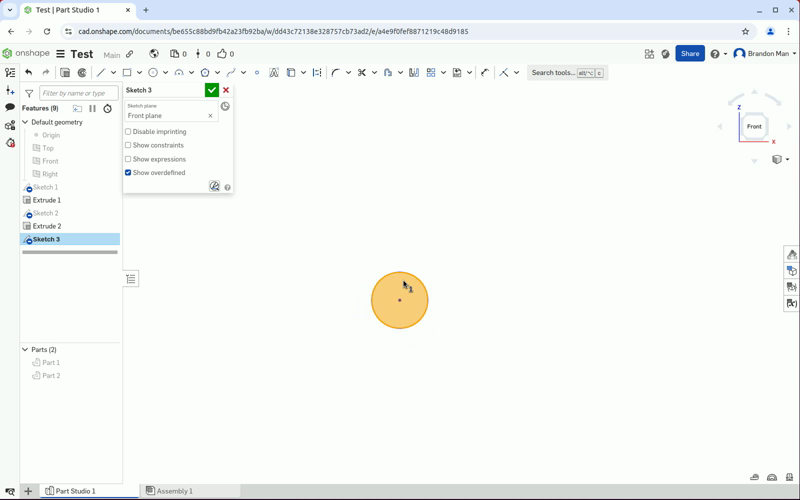
scroll(-6)
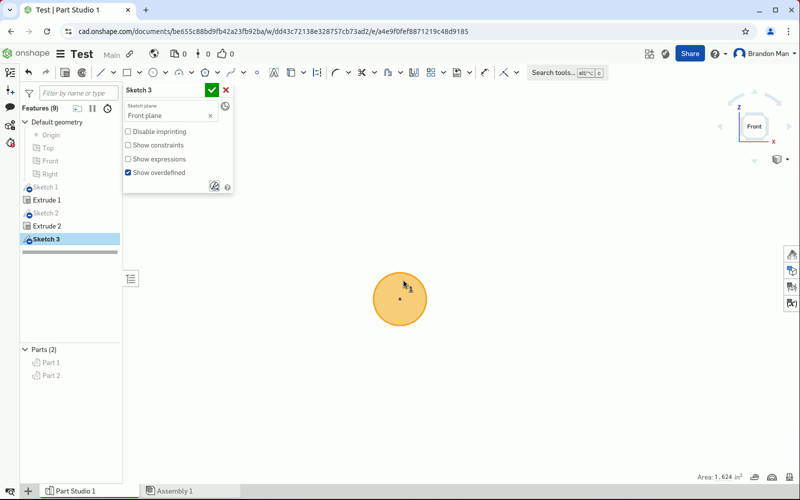
scroll(-6)
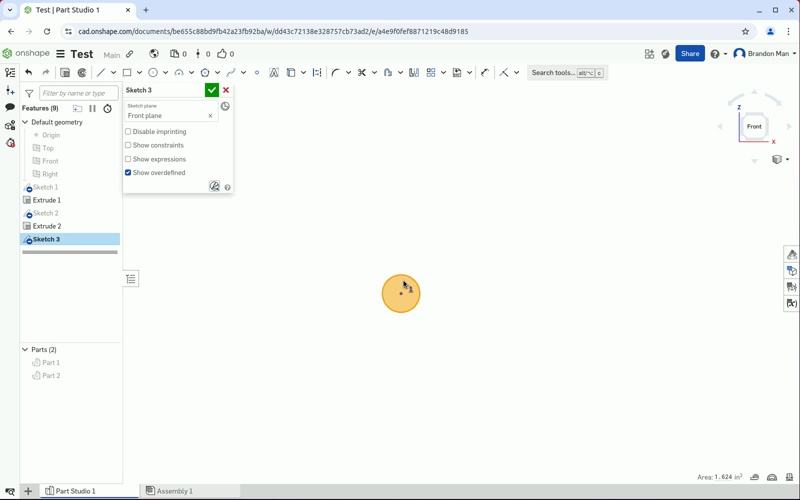
scroll(-6)
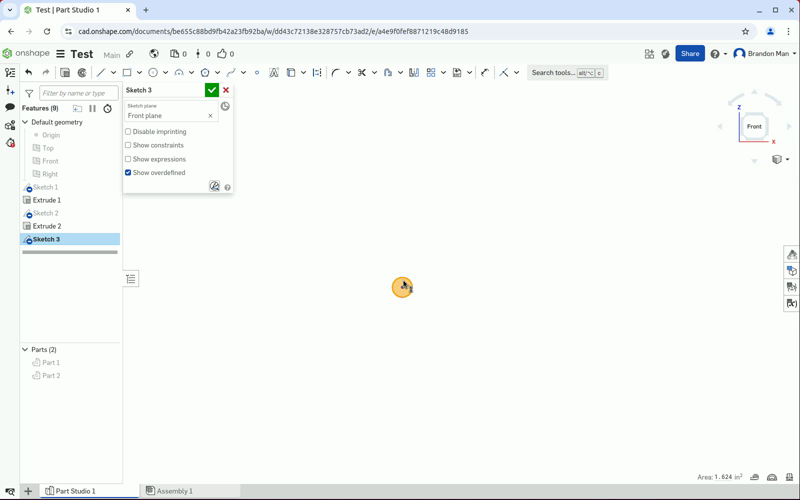
scroll(-6)
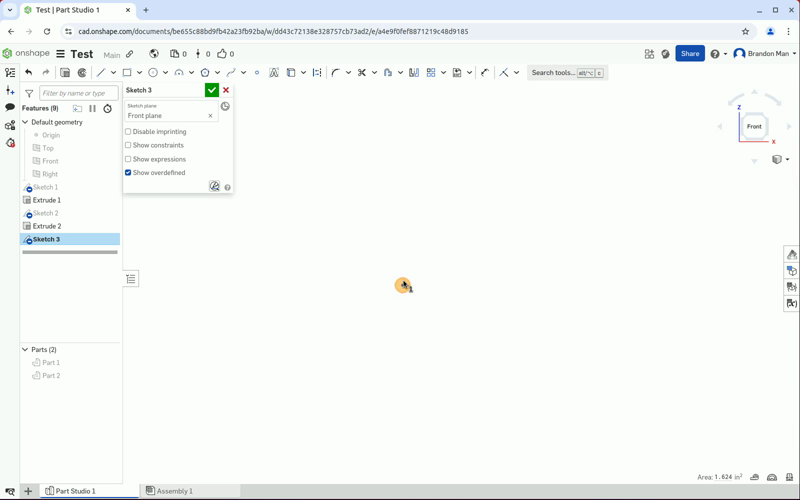
scroll(-6)
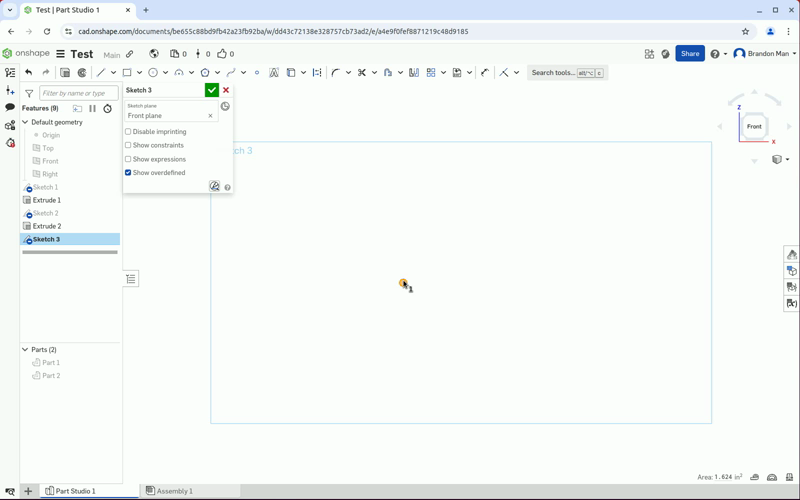
mouse_move(73, 352)
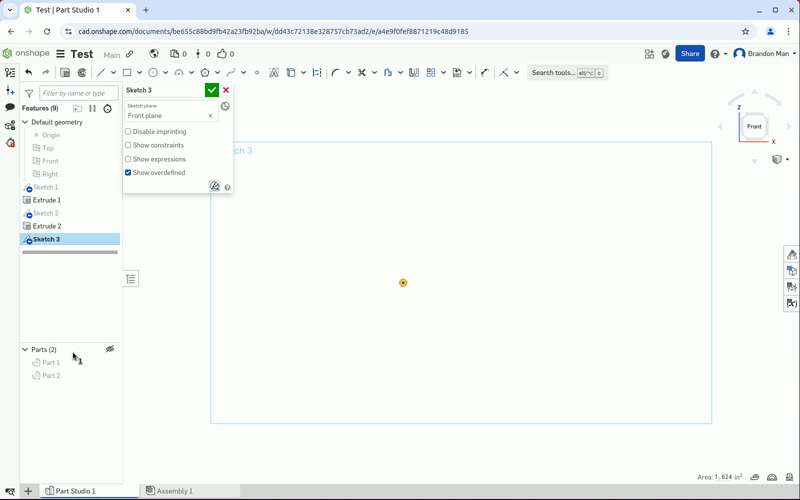
key(shift+y)
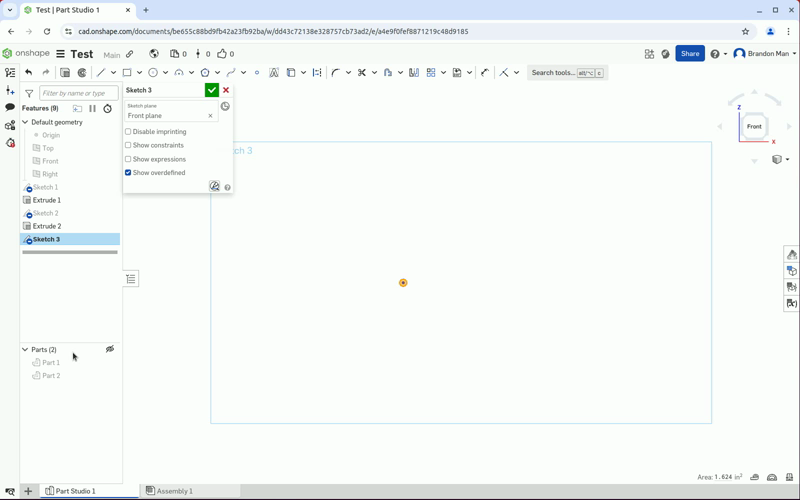
key(shift+e)
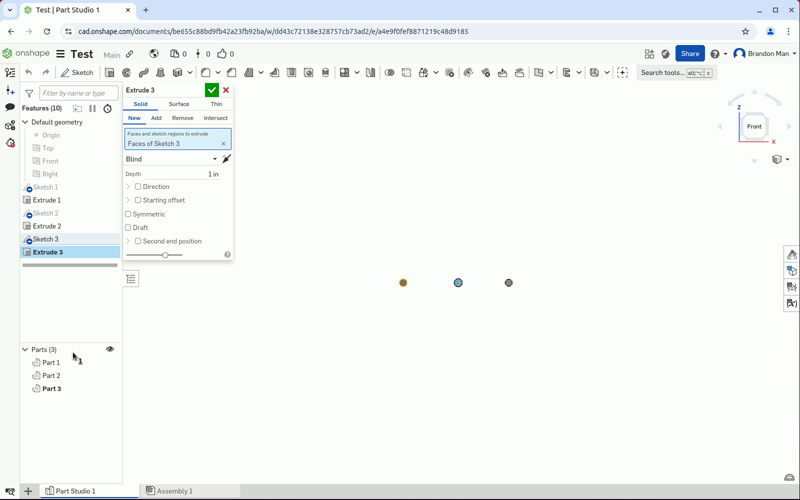
mouse_move(143, 106)
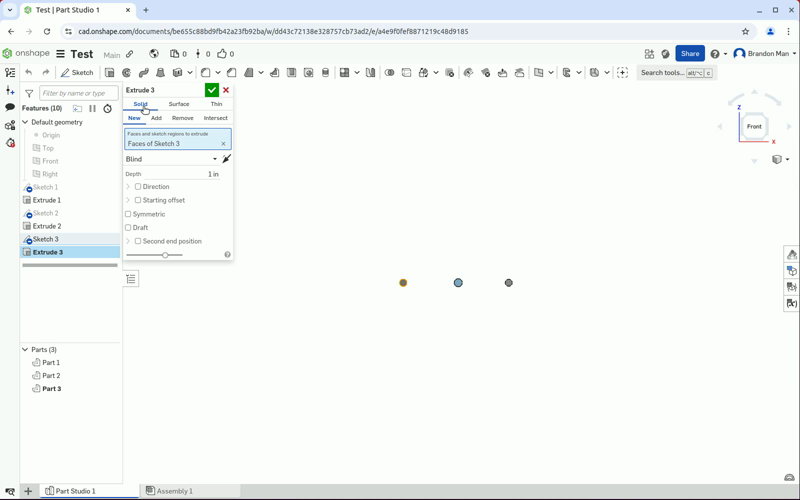
click(143, 106)
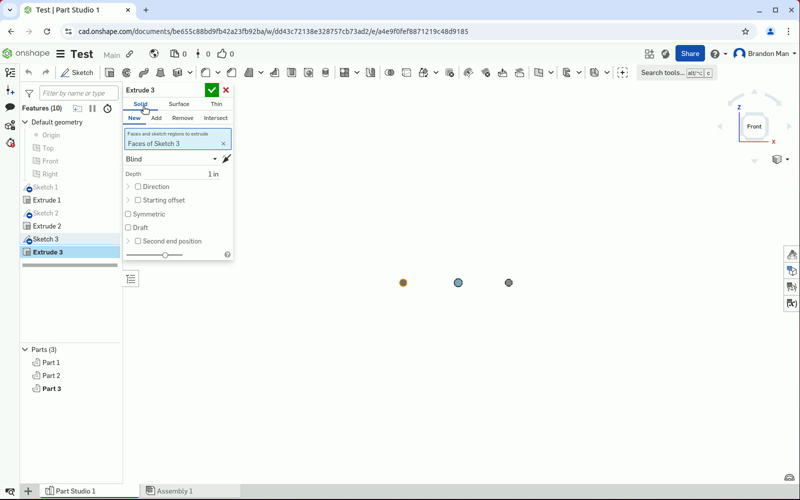
mouse_move(137, 120)
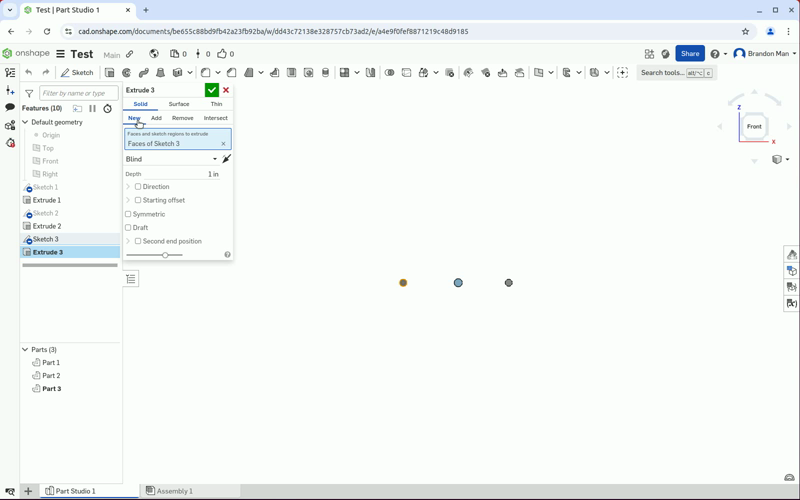
click(137, 120)
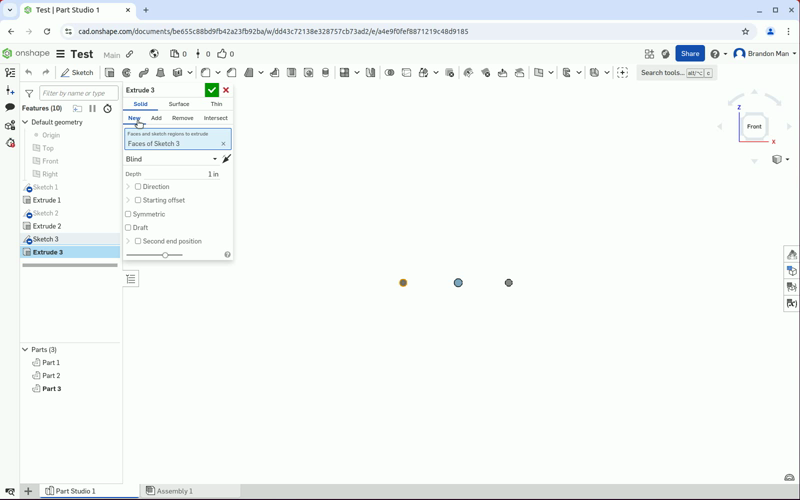
key(tab, 4)
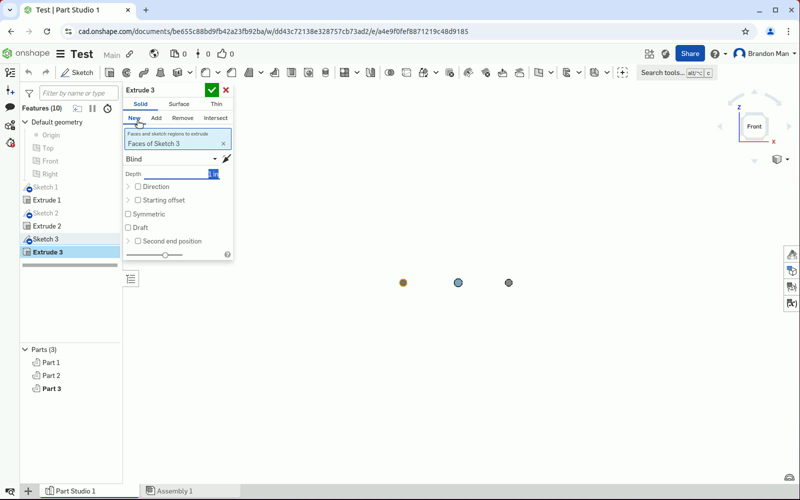
text(23.108)
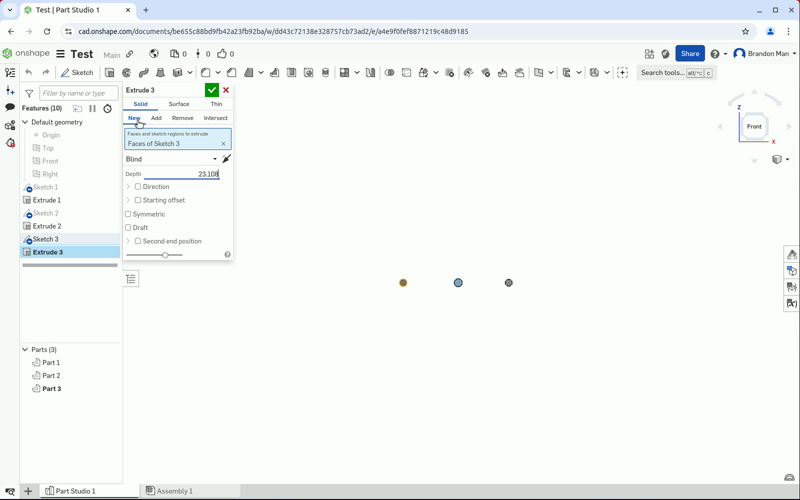
key(enter)
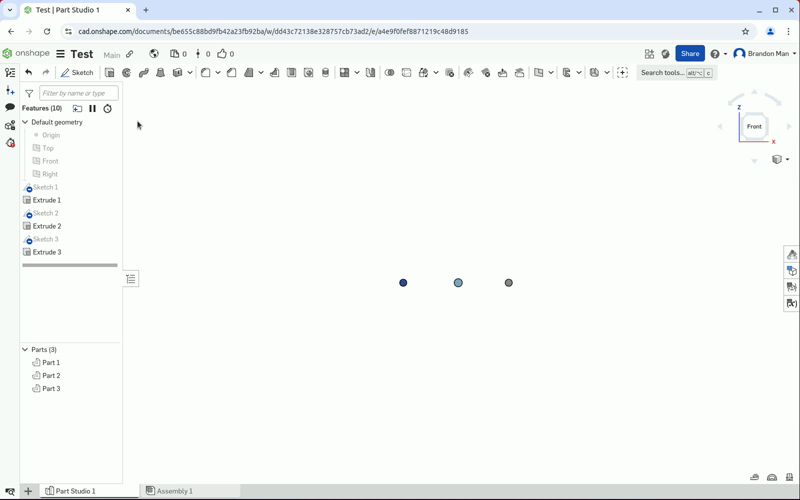
key(shift+h)
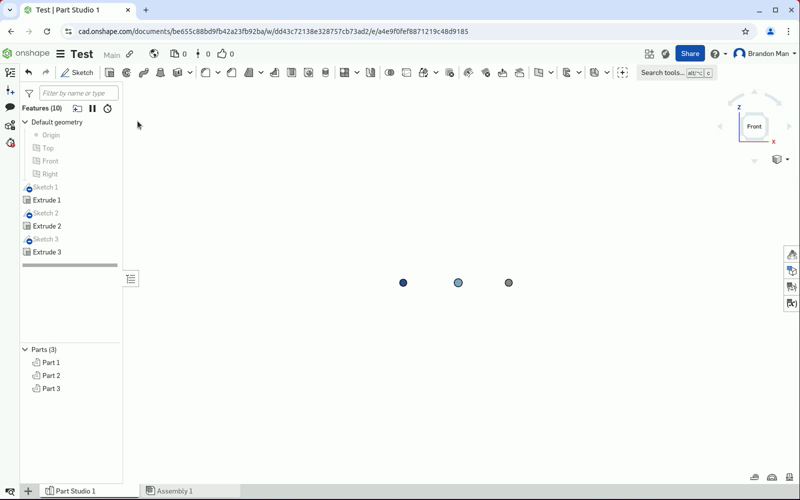
key(shift+h)
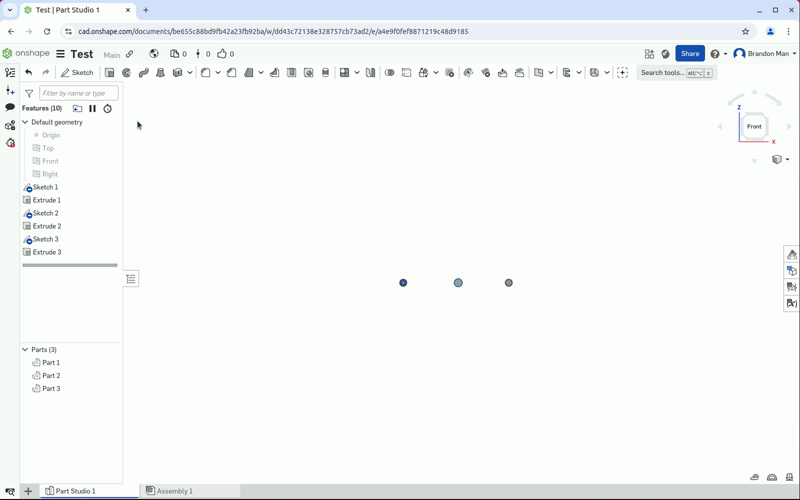
key(shift+7)
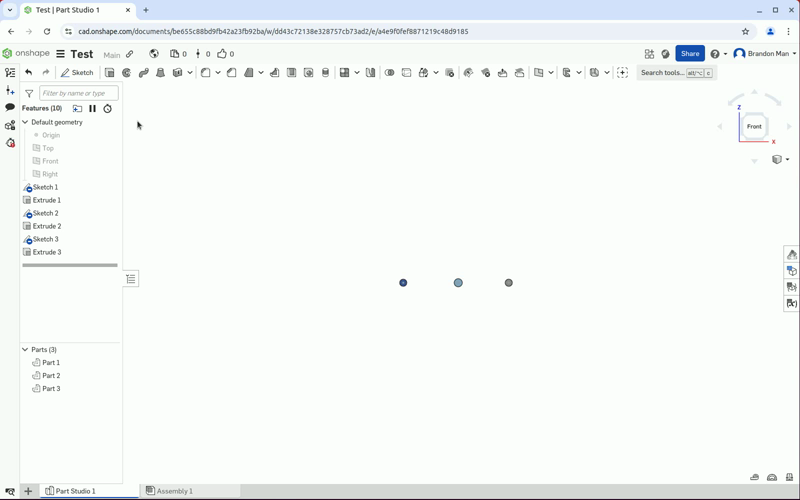
key(left, 2)
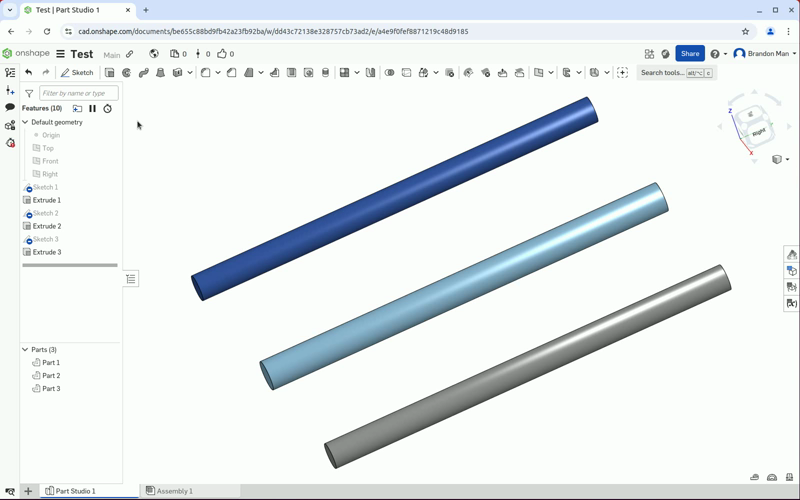
key(down, 2)
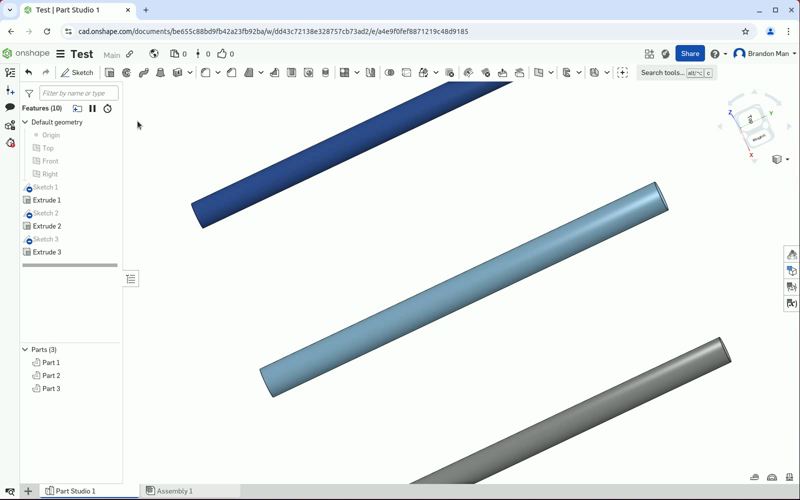
key(up, 2)
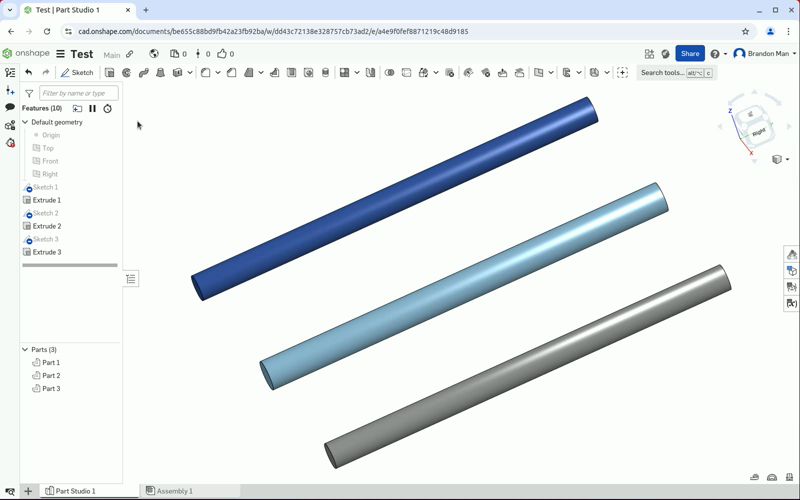
key(right, 2)
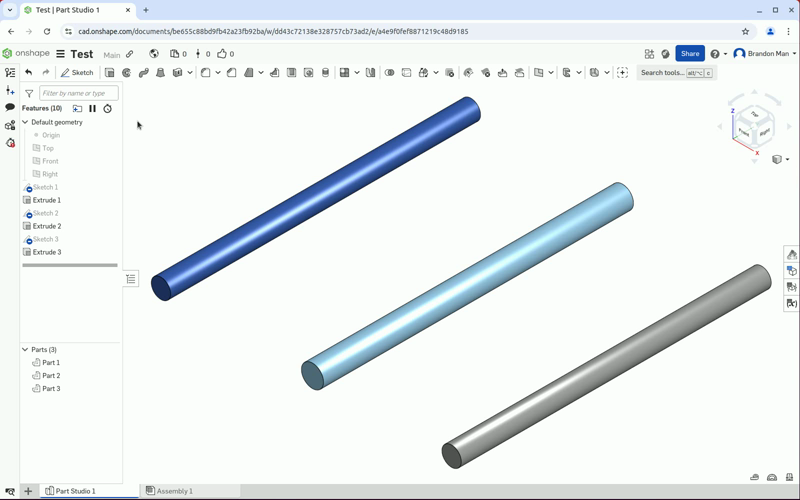
mouse_move(73, 189)
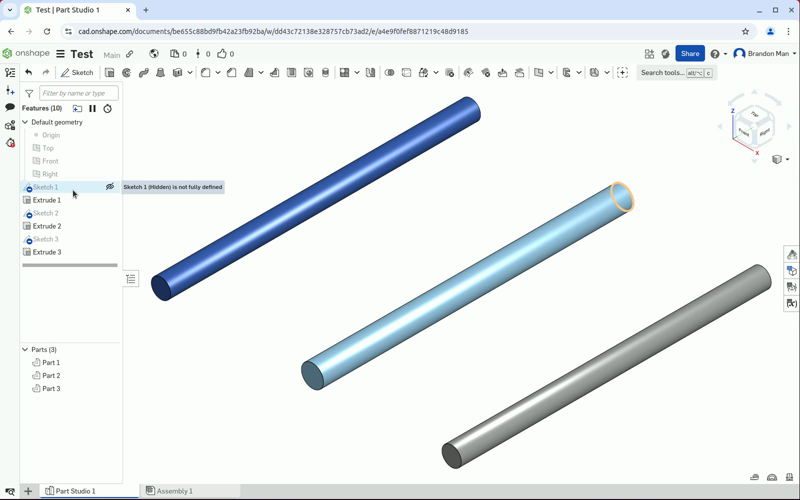
click(73, 189)